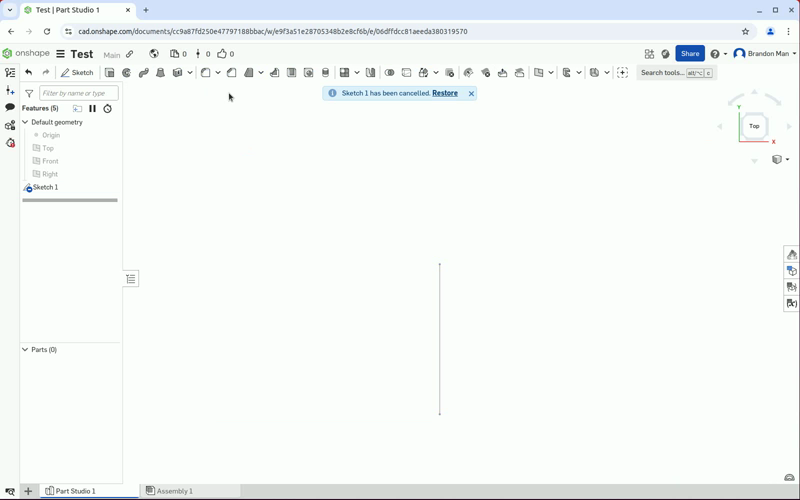
key(shift+h)
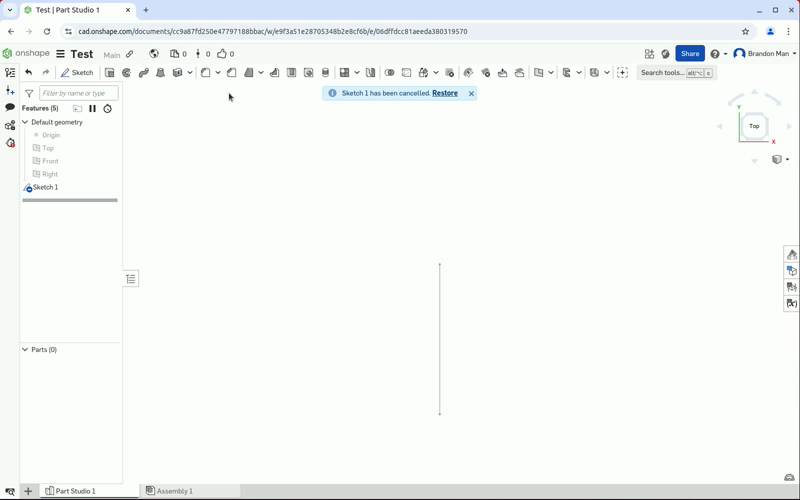
key(shift+s)
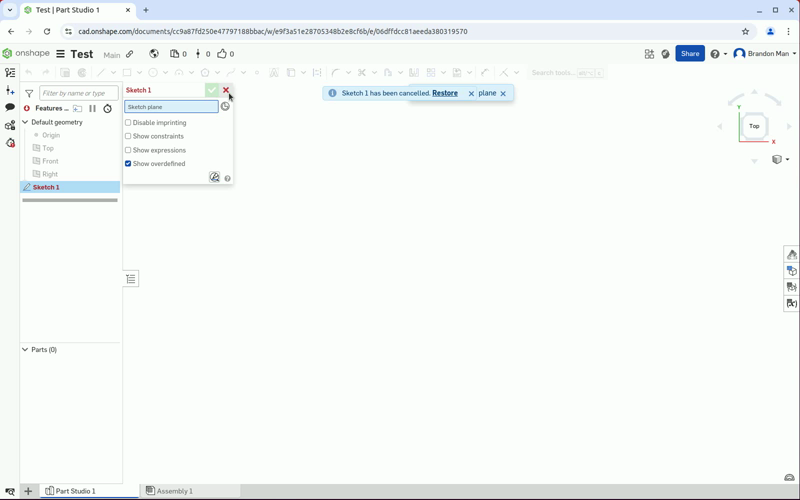
mouse_move(73, 150)
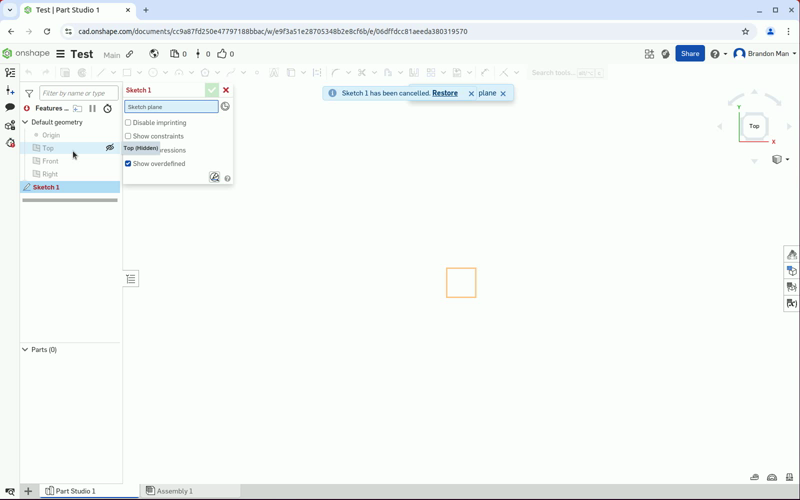
click(73, 150)
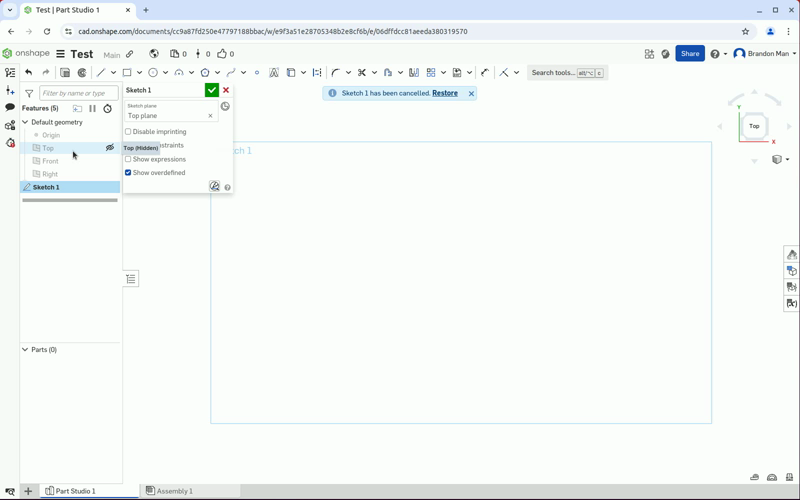
mouse_move(73, 352)
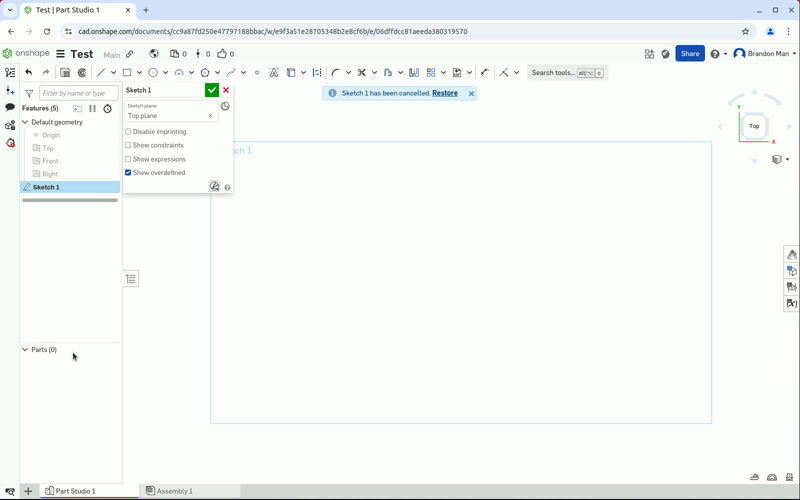
key(y)
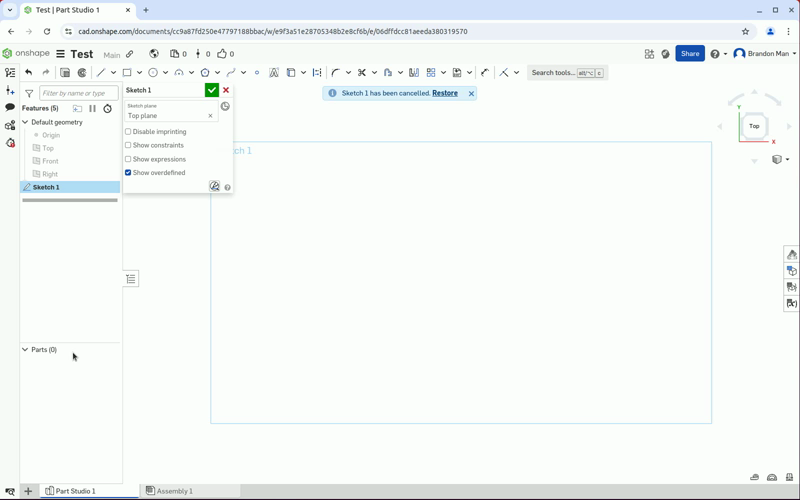
key(l)
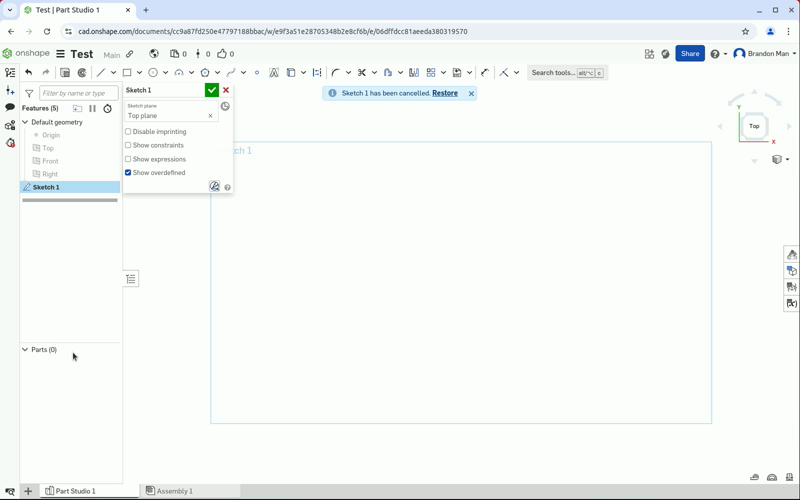
key_down(shift)
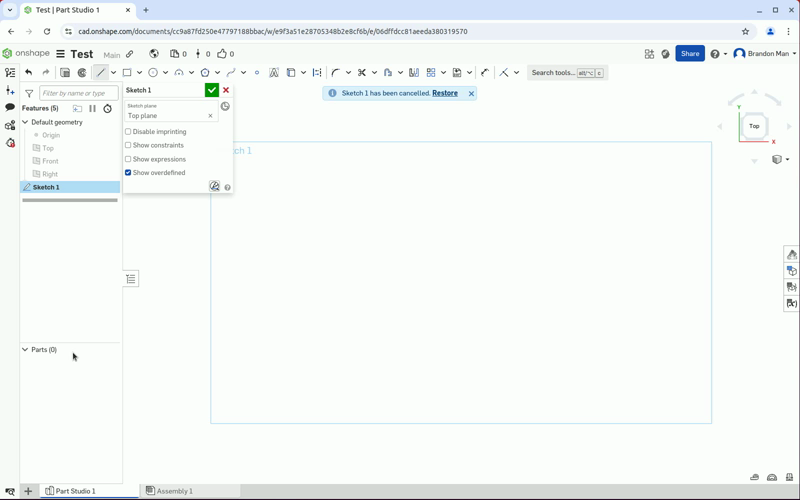
mouse_move(460, 282)
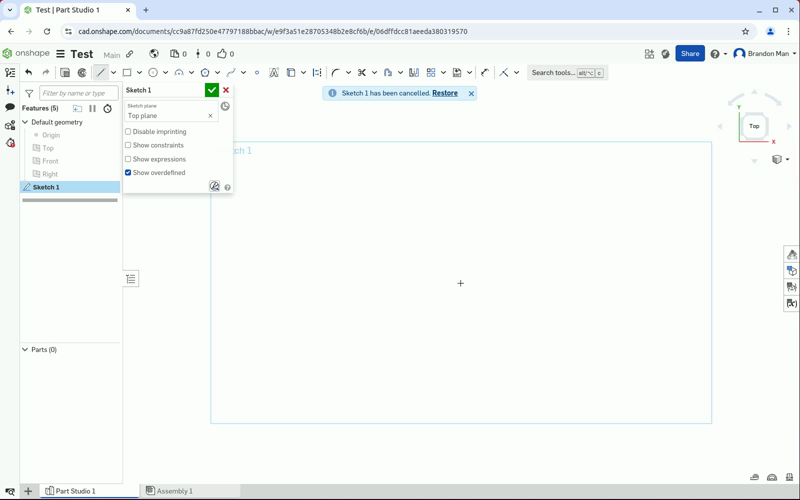
click(460, 282)
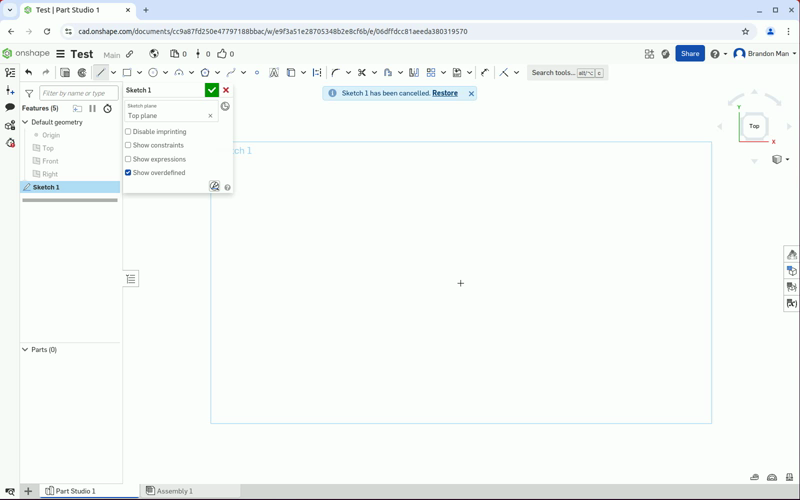
key_up(shift)
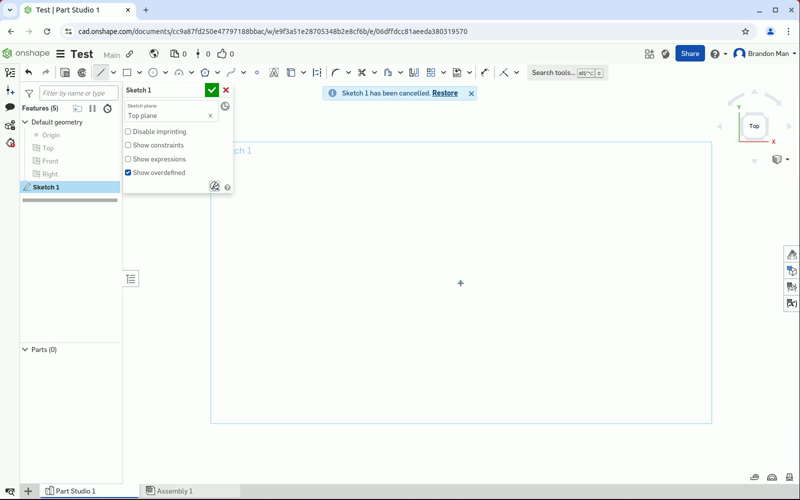
key_down(shift)
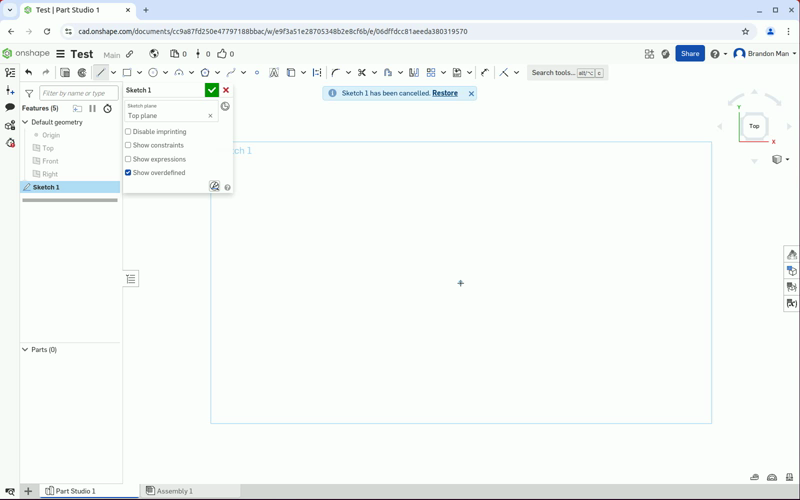
mouse_move(573, 282)
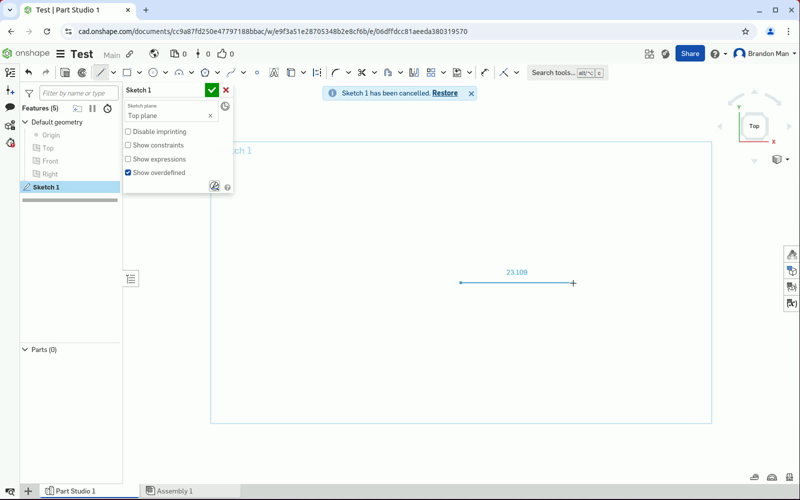
click(573, 282)
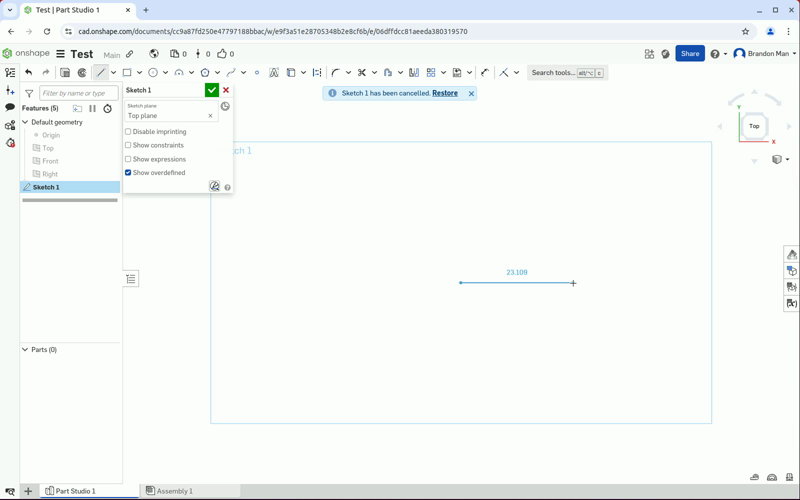
key_up(shift)
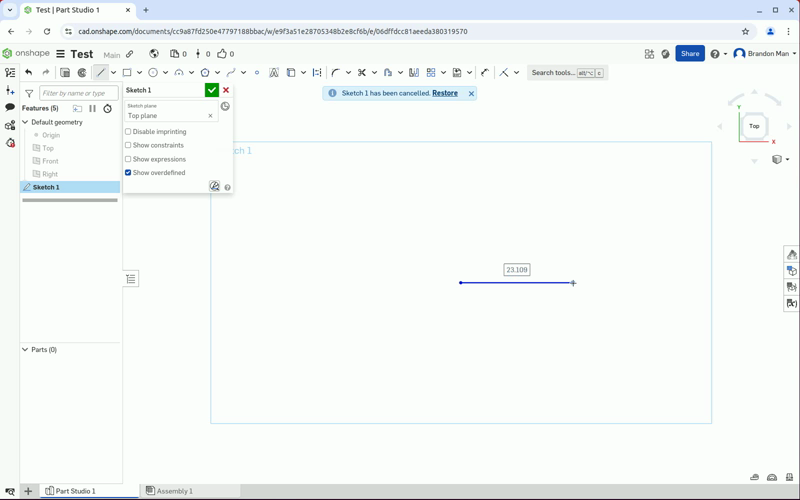
key_down(shift)
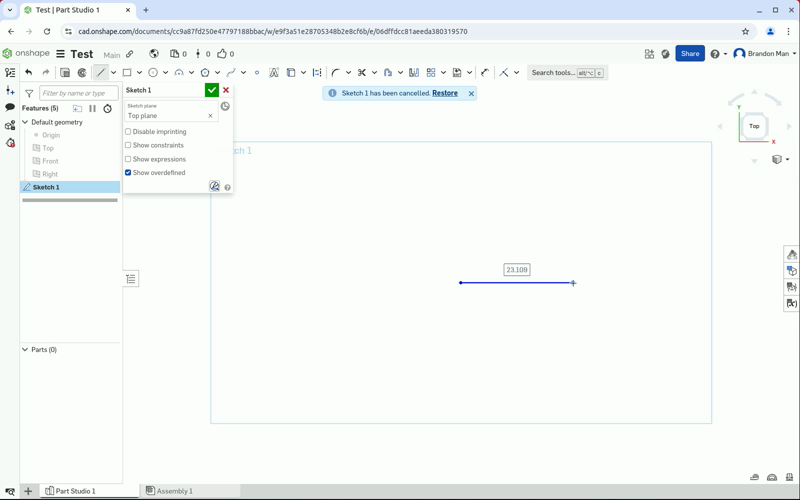
mouse_move(573, 170)
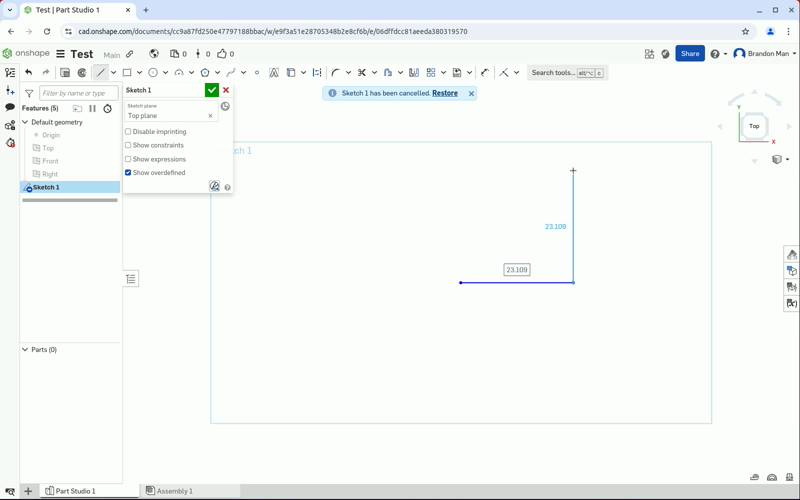
click(573, 170)
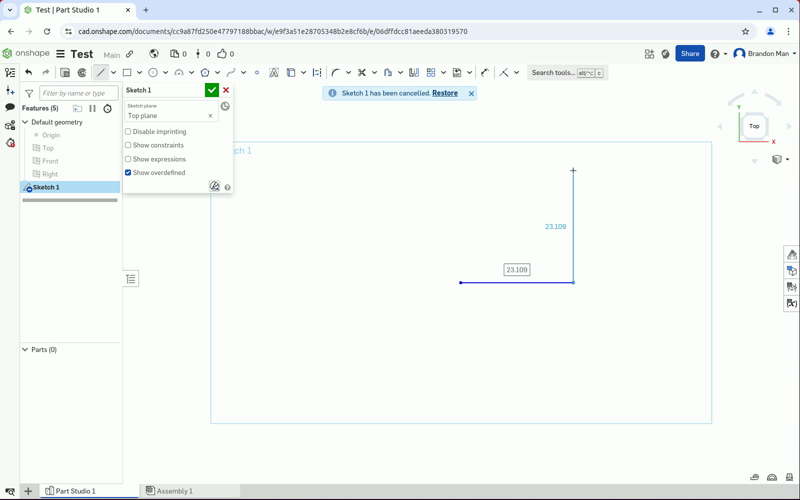
key_up(shift)
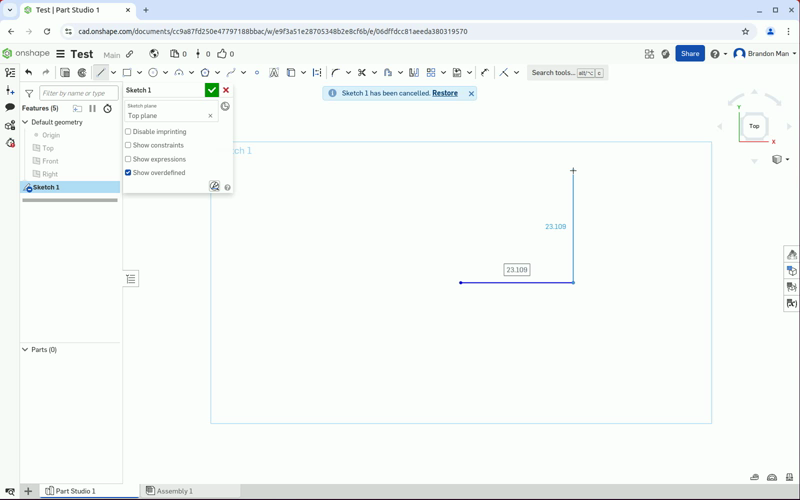
key_down(shift)
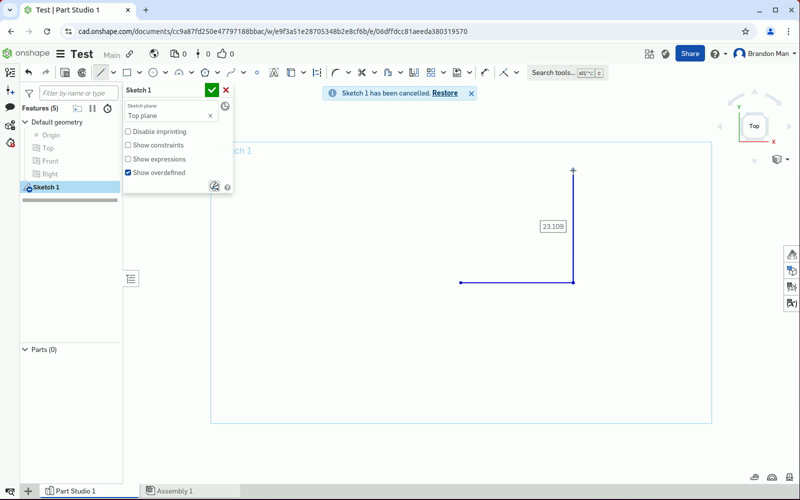
mouse_move(460, 170)
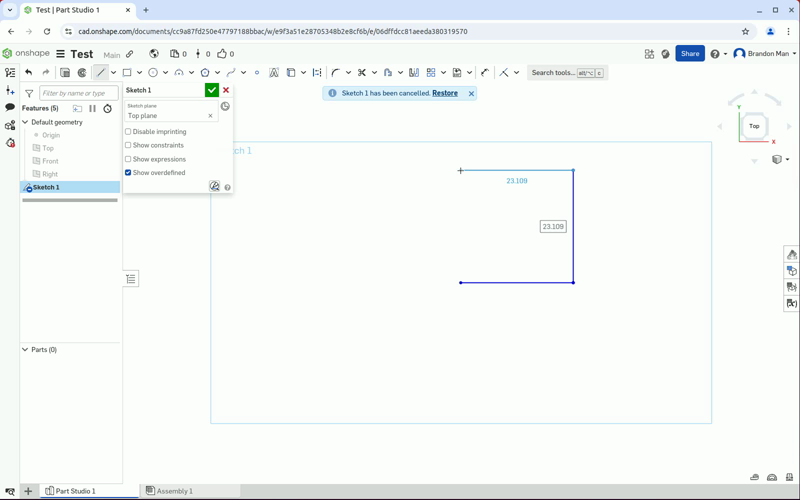
click(460, 170)
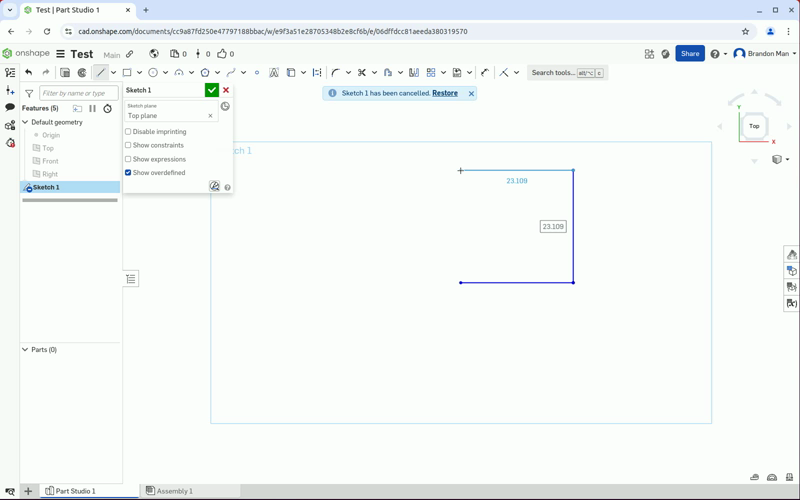
key_up(shift)
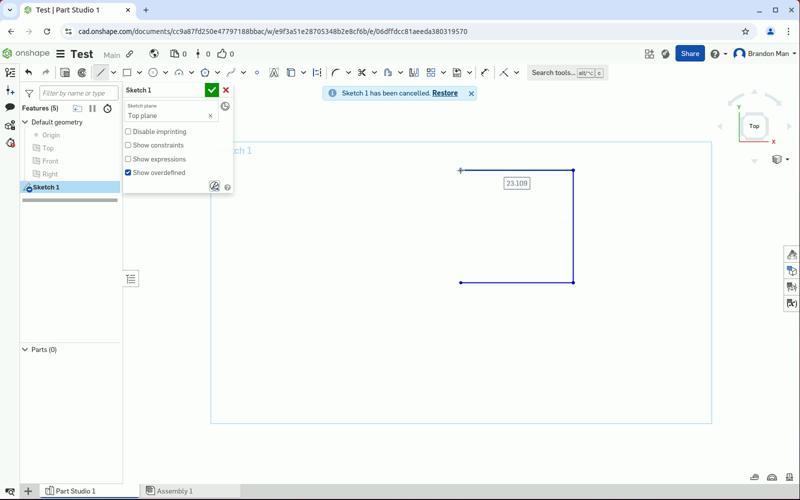
key_down(shift)
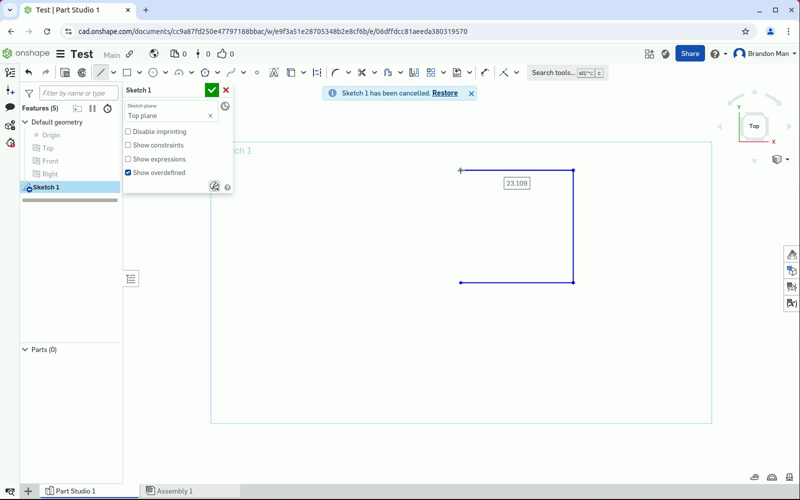
mouse_move(460, 282)
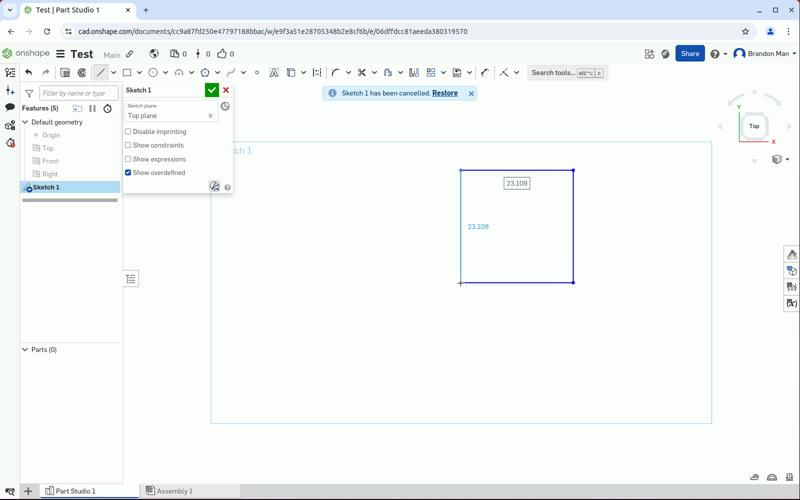
key_up(shift)
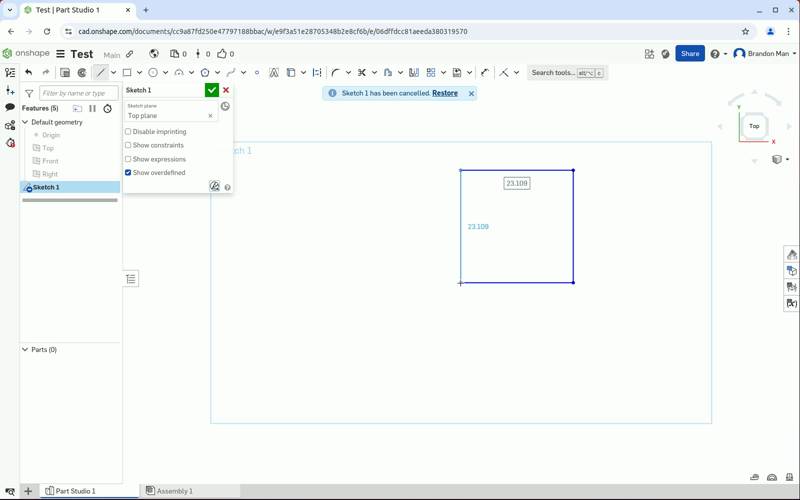
click(460, 282)
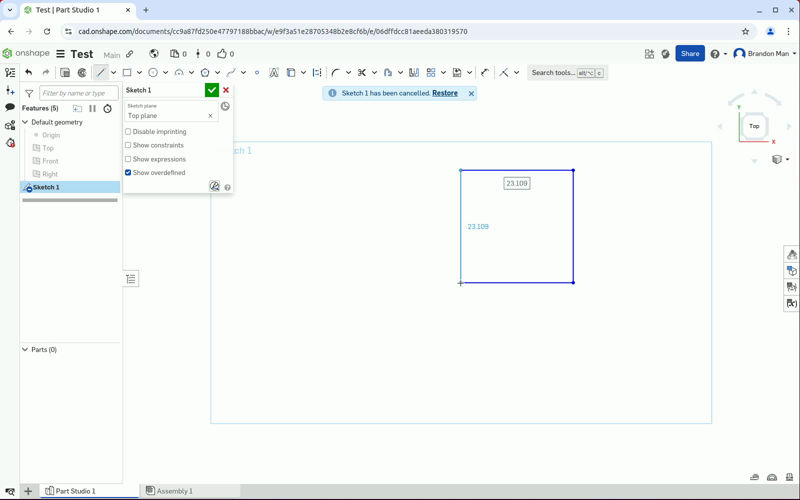
key(esc)
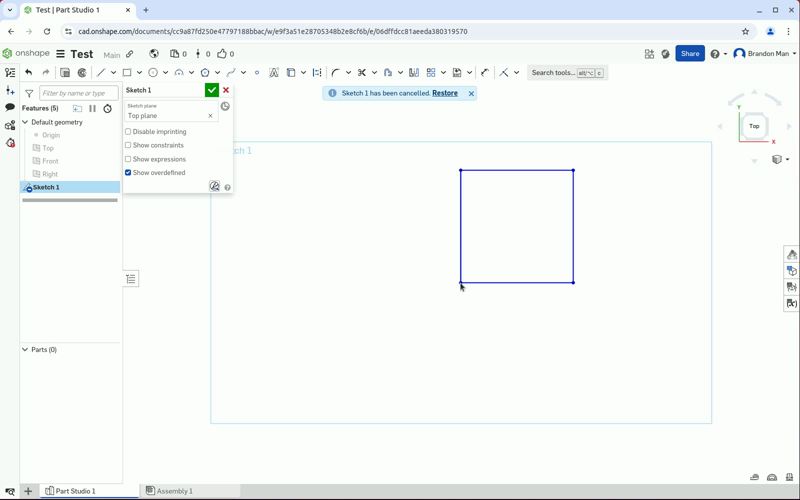
mouse_move(540, 272)
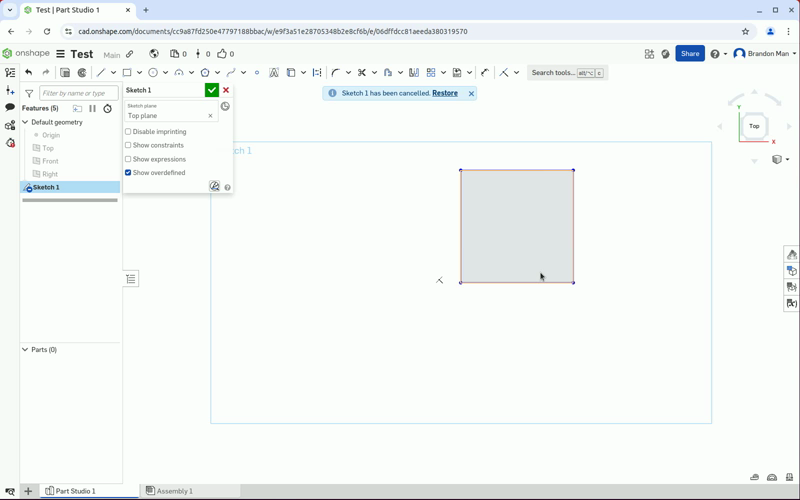
click(540, 272)
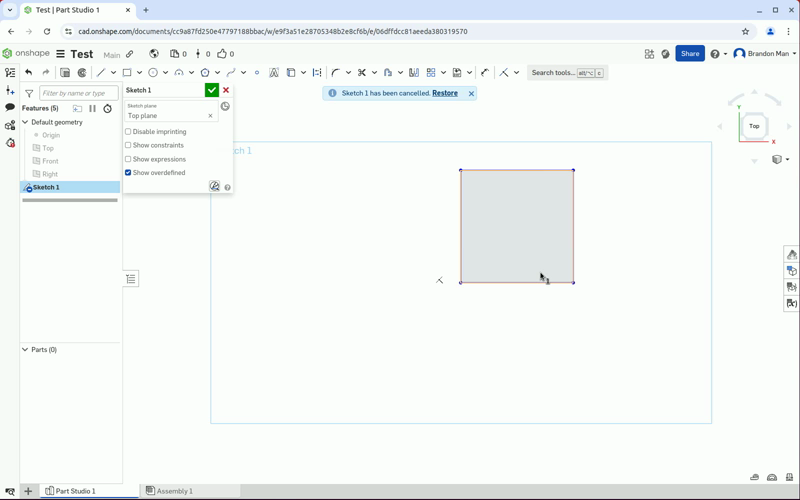
mouse_move(73, 352)
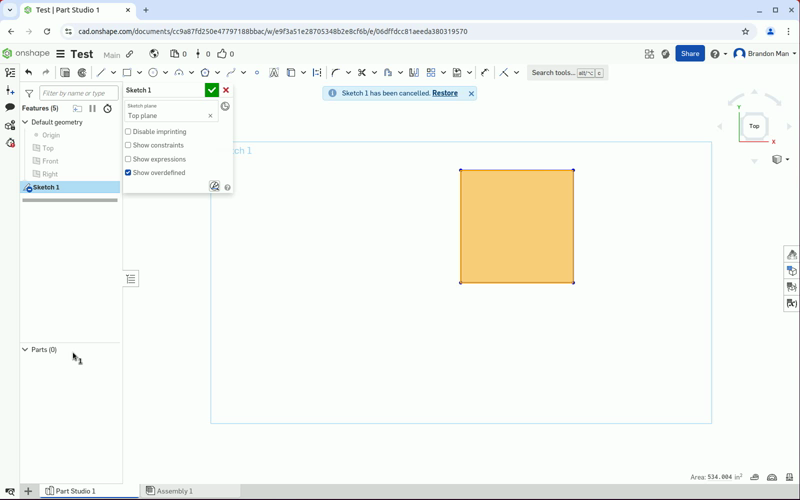
key(shift+y)
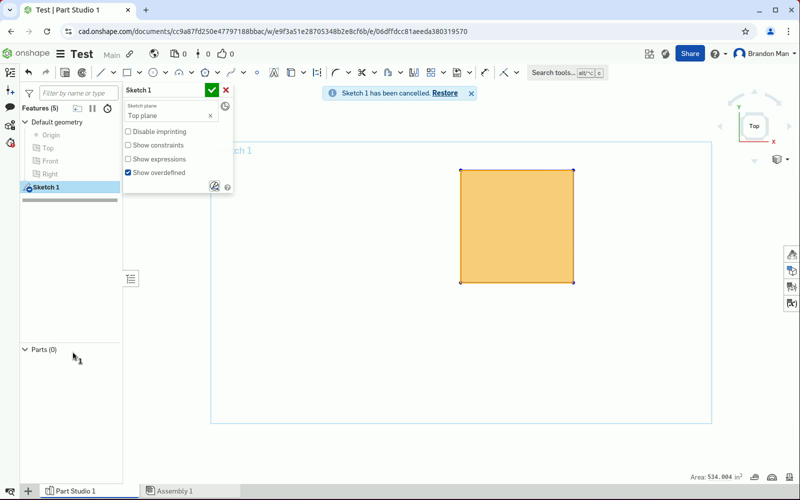
key(shift+e)
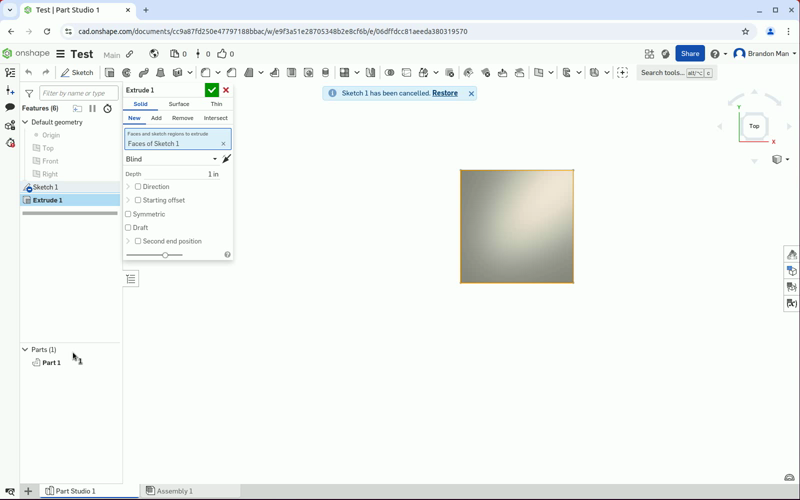
mouse_move(143, 106)
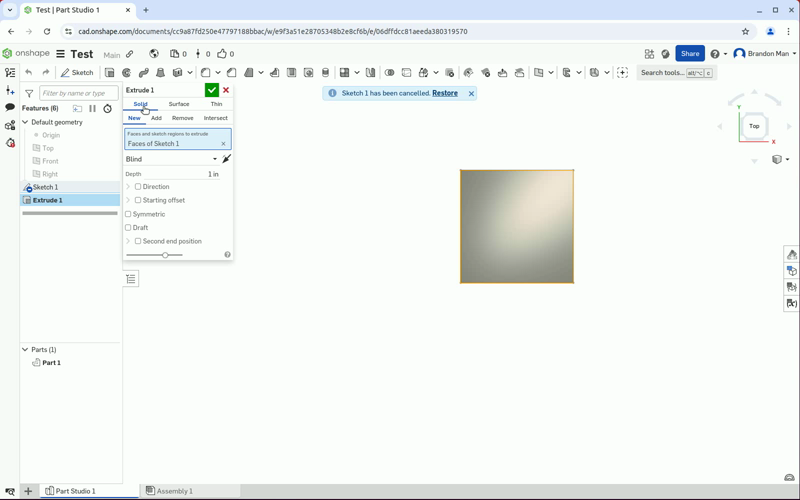
click(143, 106)
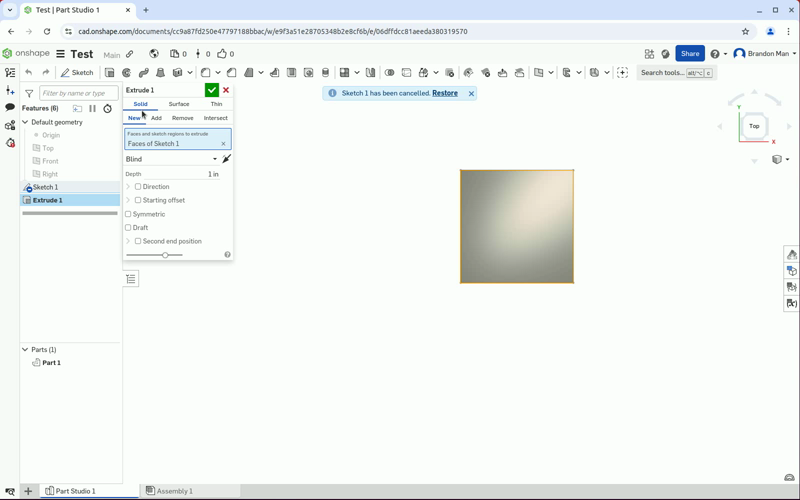
mouse_move(137, 120)
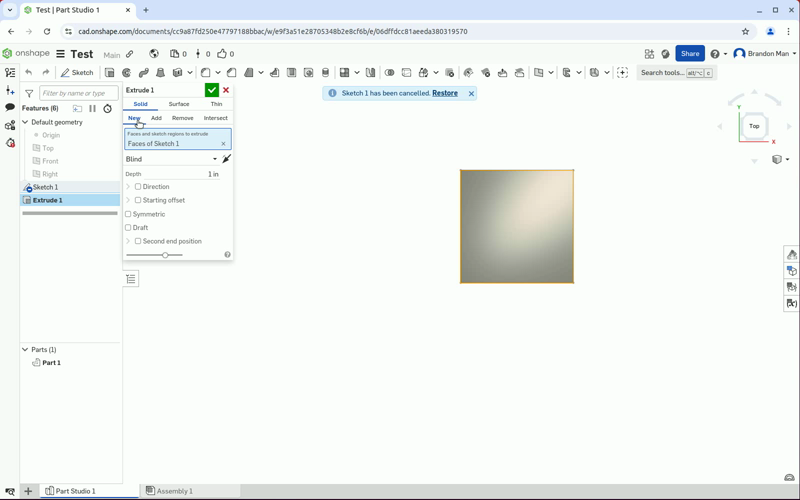
click(137, 120)
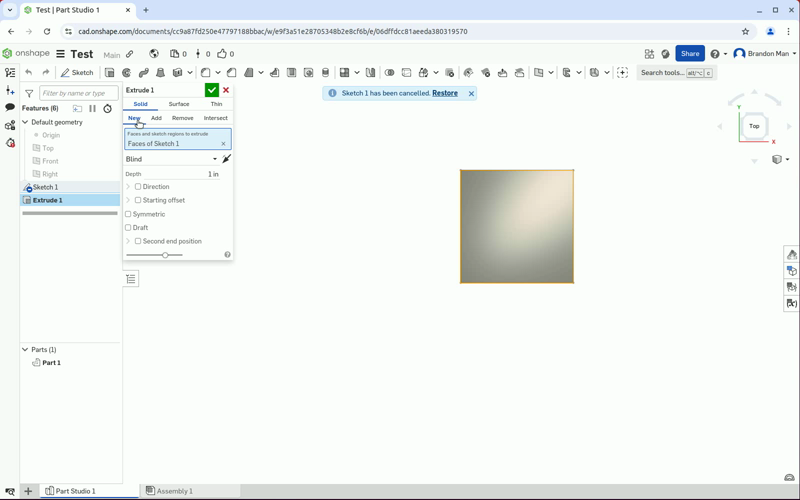
key(tab, 4)
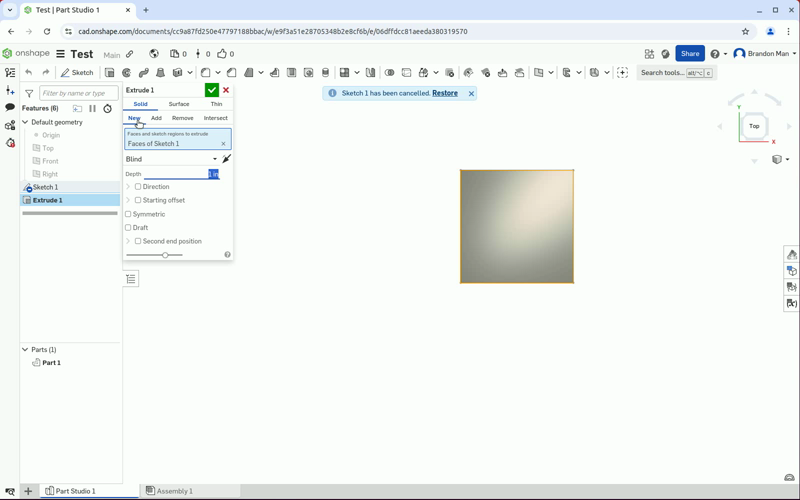
text(7.221)
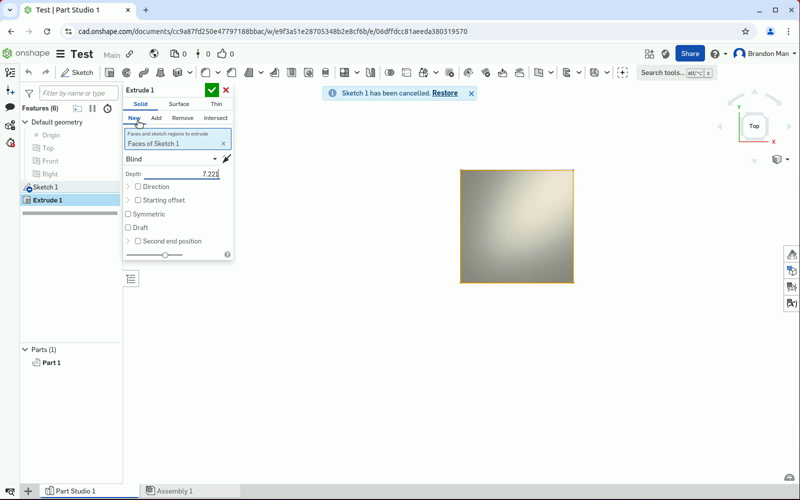
key(enter)
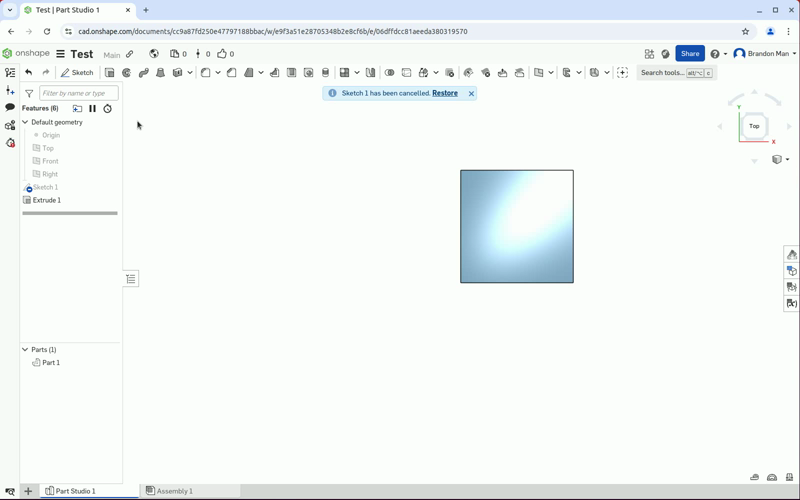
key(shift+h)
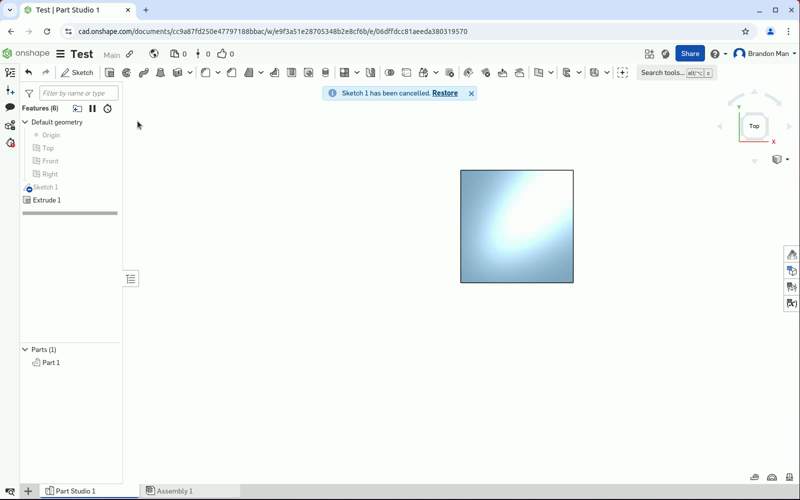
key(shift+h)
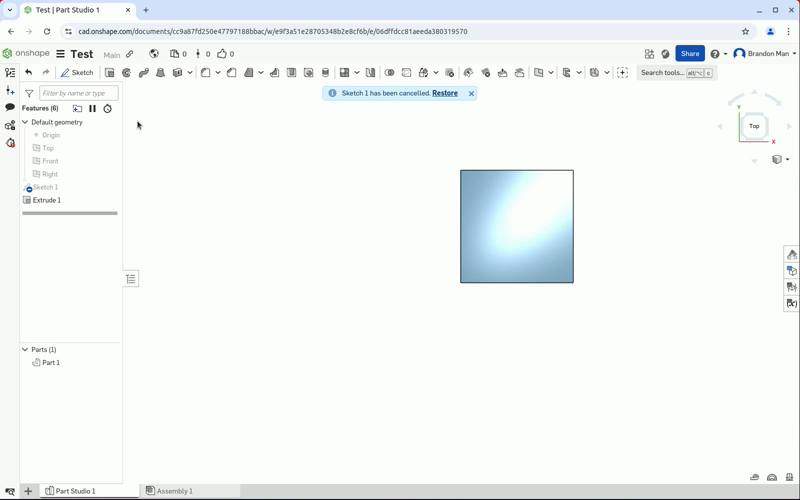
mouse_move(73, 189)
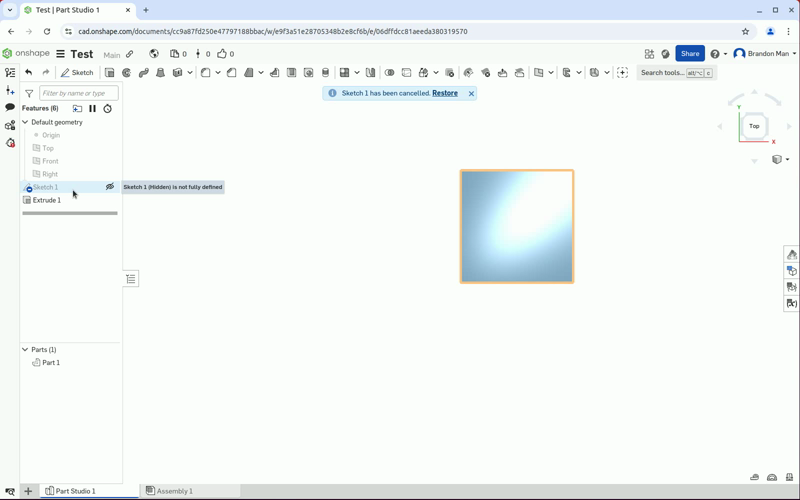
click(73, 189)
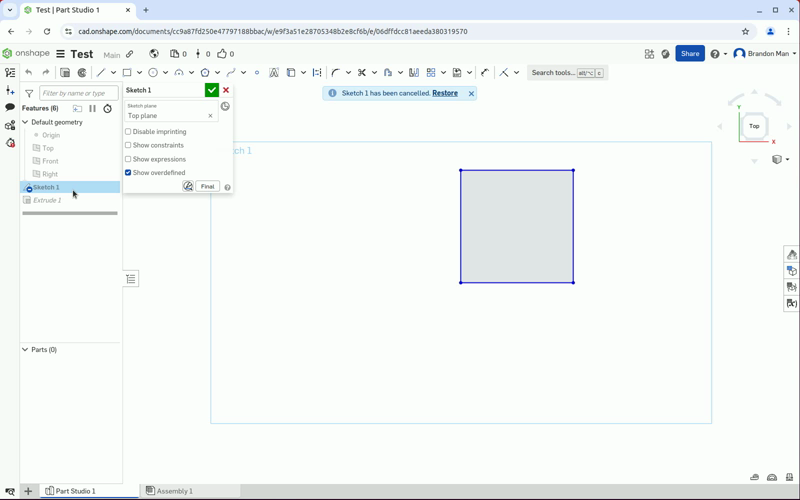
mouse_move(229, 92)
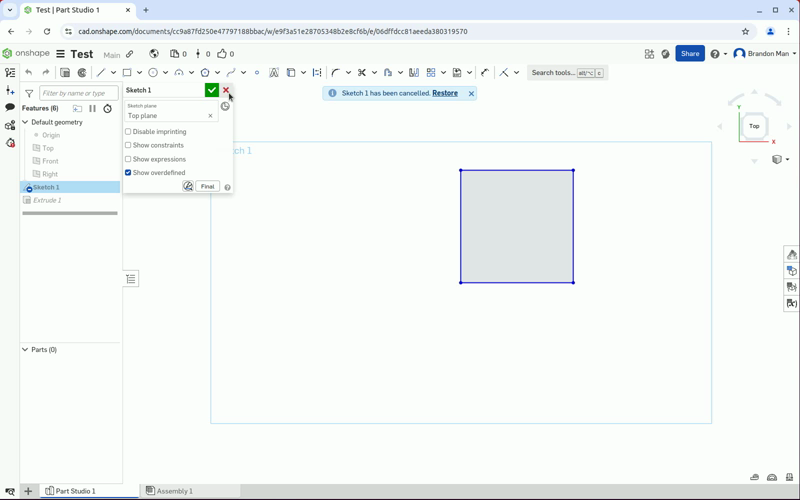
click(229, 92)
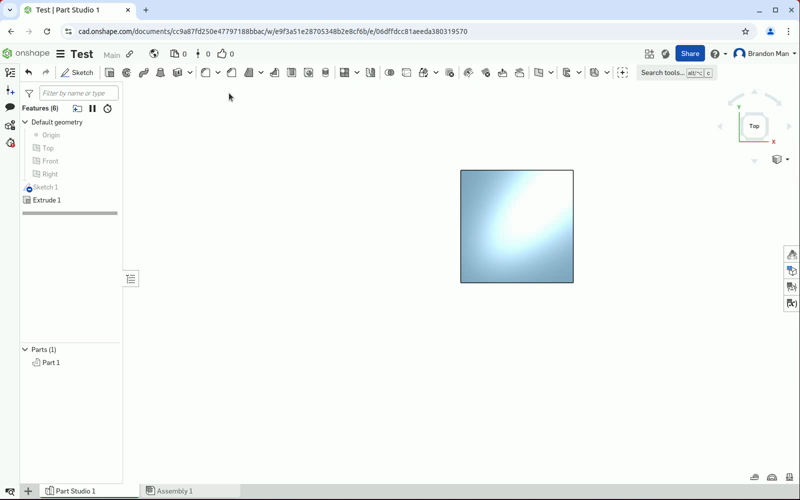
mouse_move(541, 75)
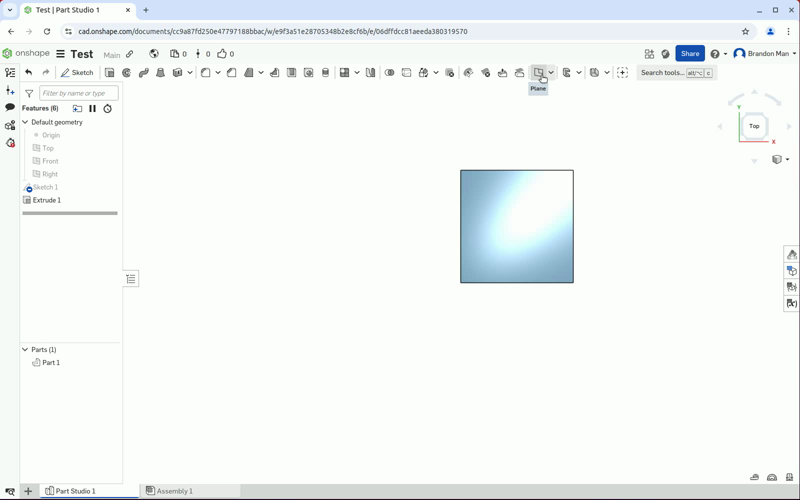
click(541, 75)
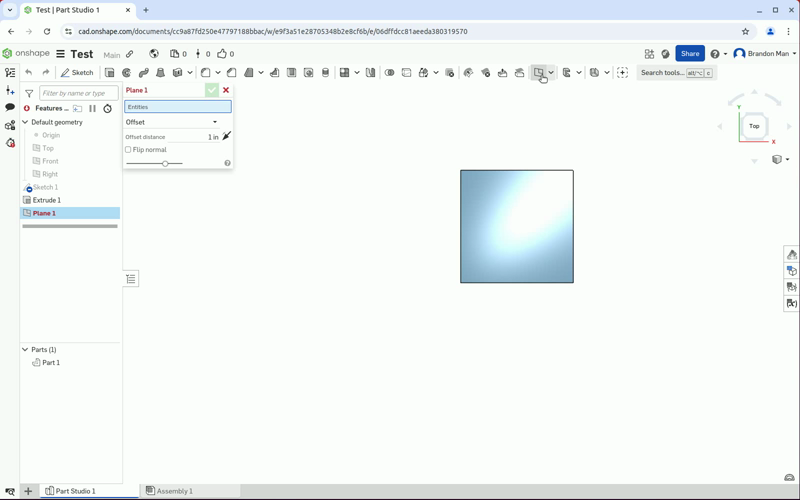
mouse_move(73, 150)
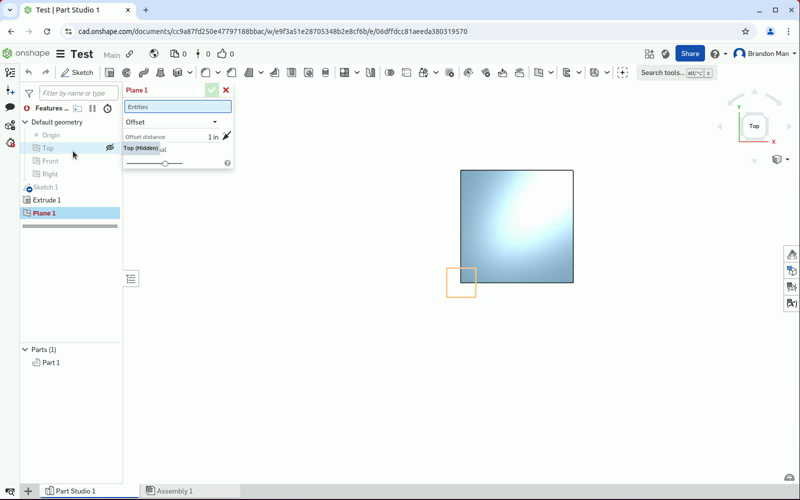
click(73, 150)
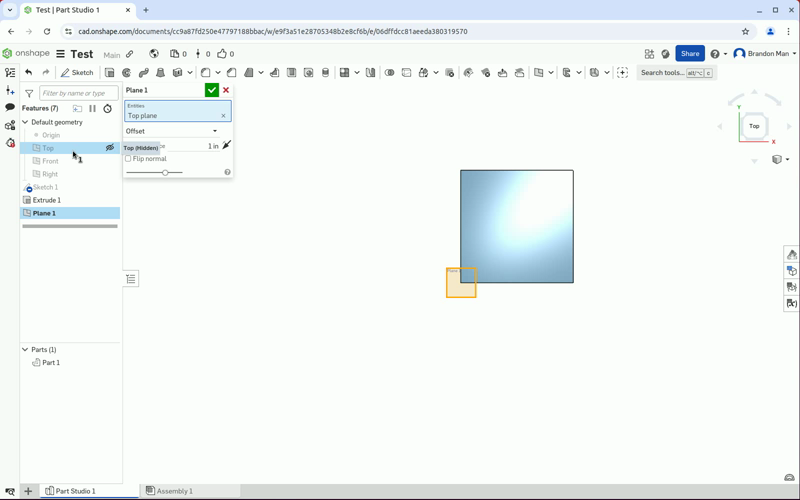
key(tab, 2)
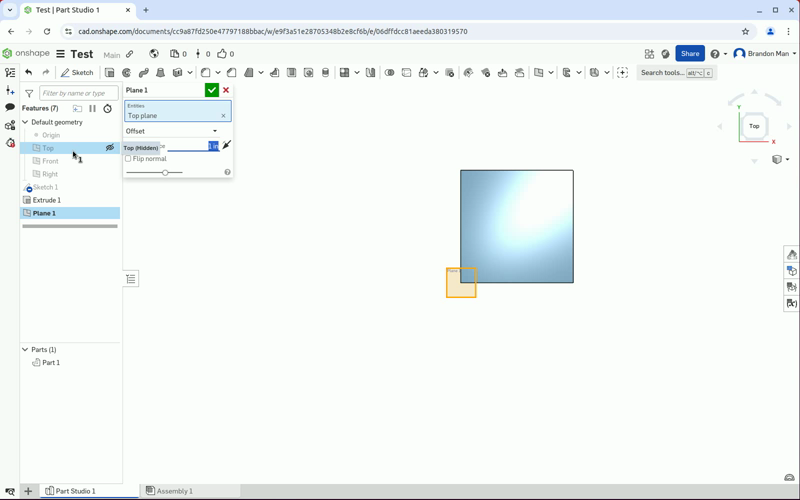
text(7.21)
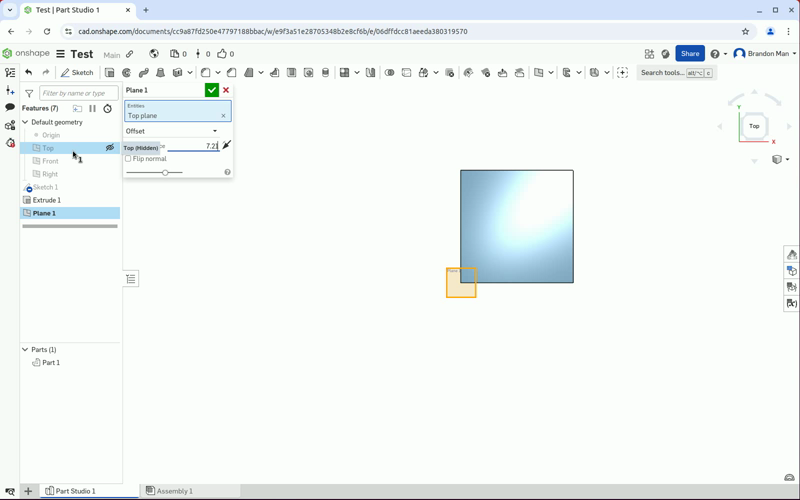
key(enter, 2)
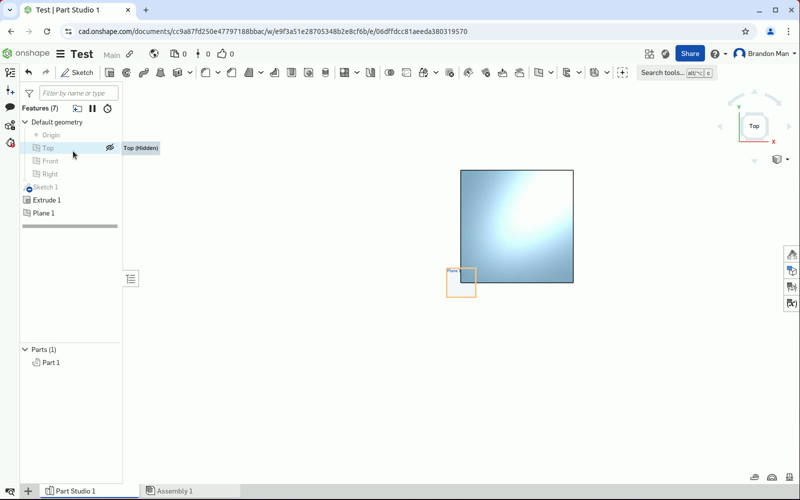
key(shift+s)
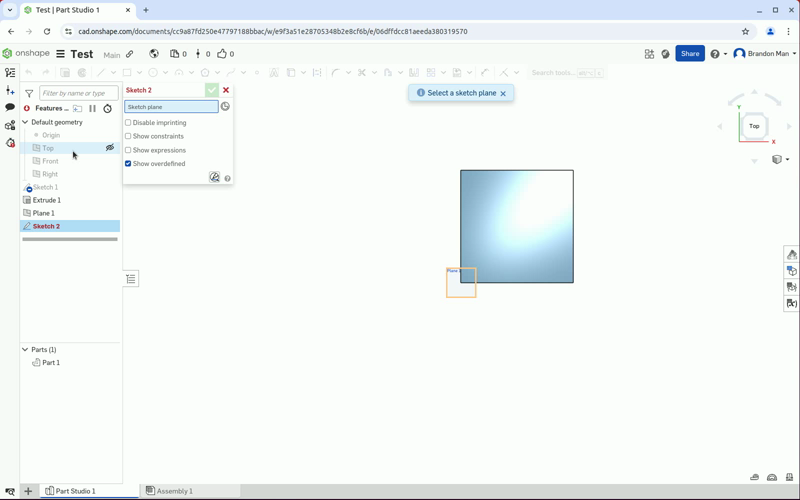
mouse_move(73, 215)
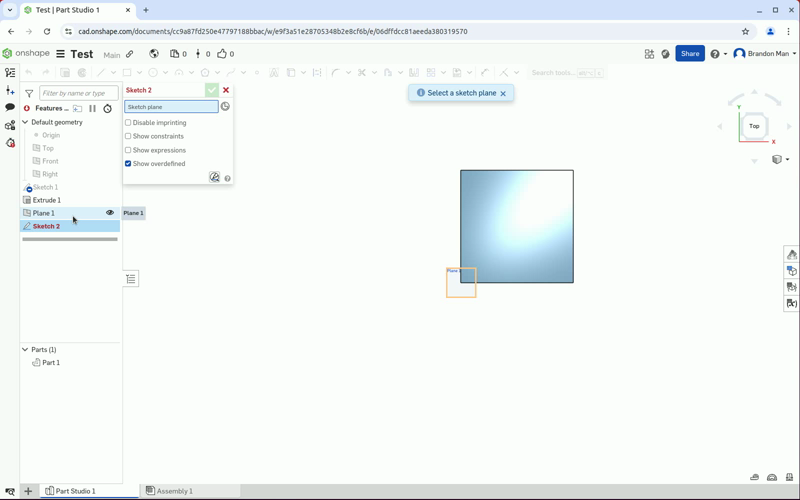
click(73, 215)
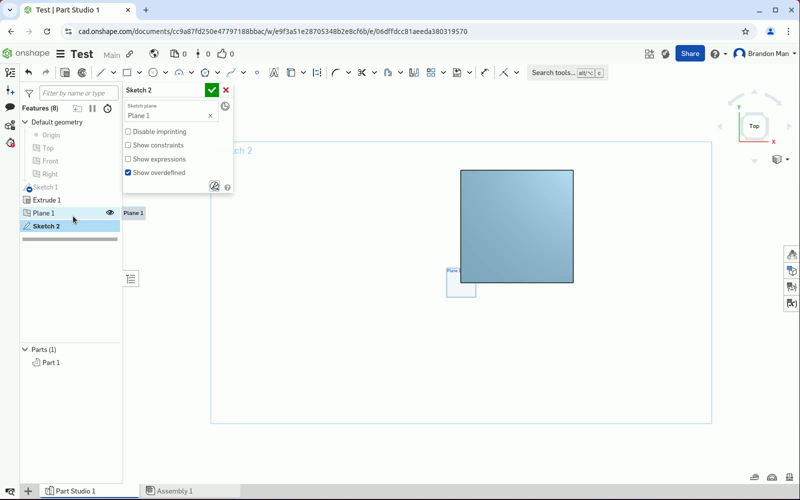
mouse_move(73, 352)
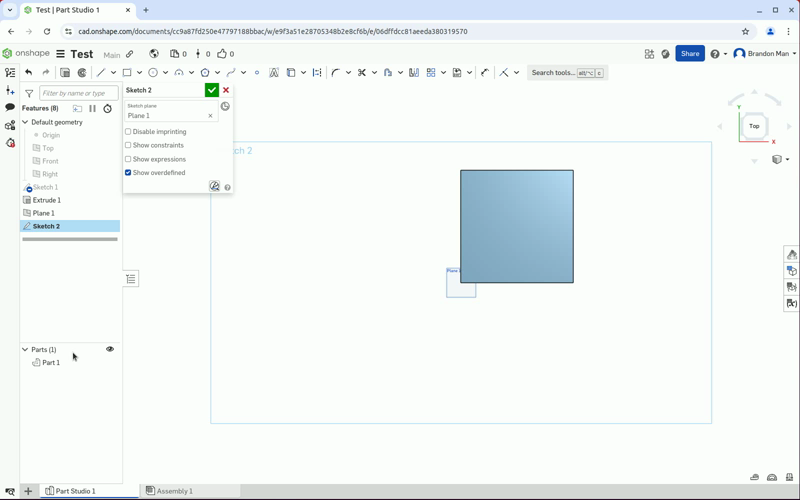
key(y)
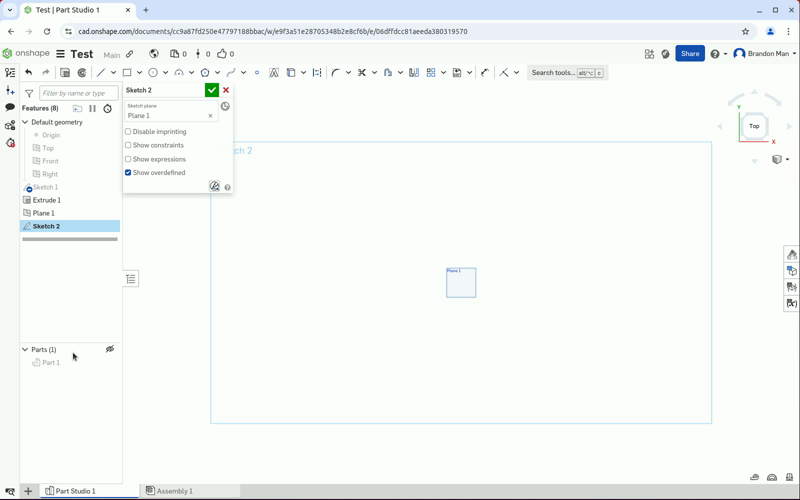
key(l)
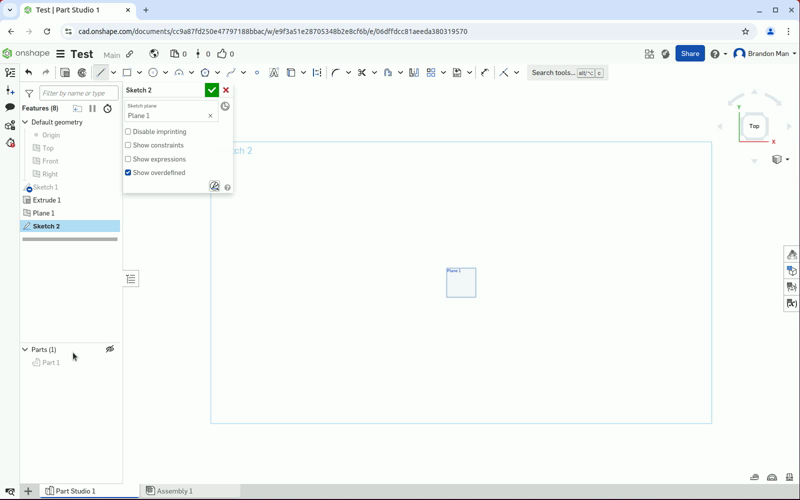
key_down(shift)
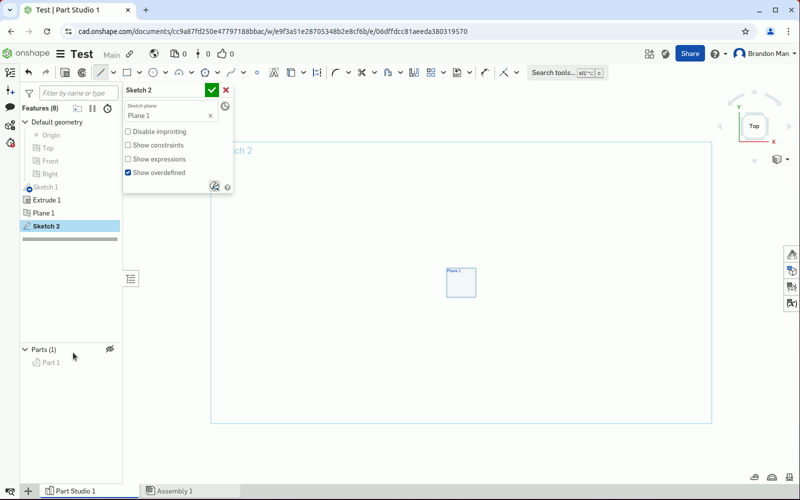
mouse_move(470, 273)
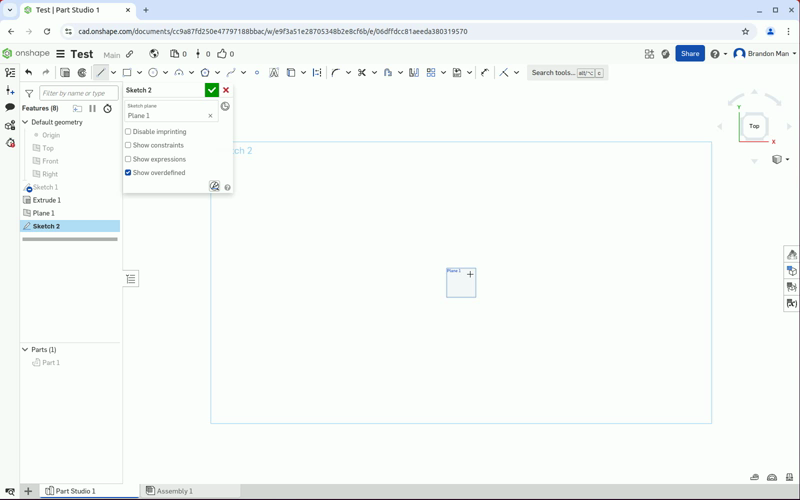
click(470, 273)
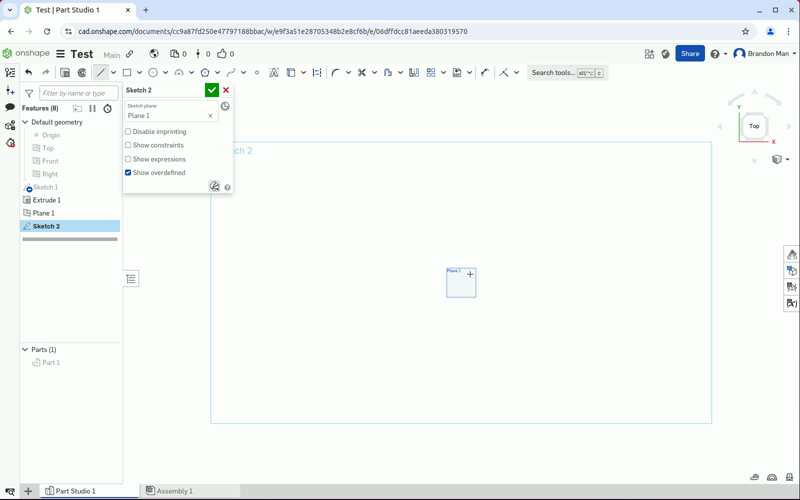
key_up(shift)
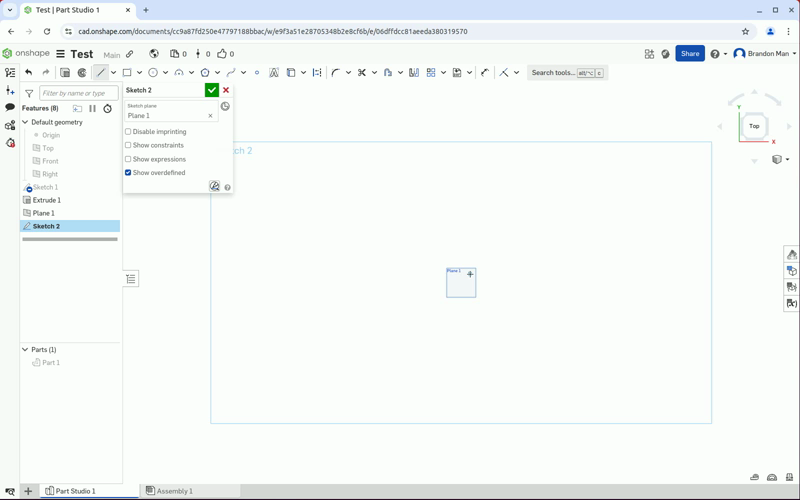
key_down(shift)
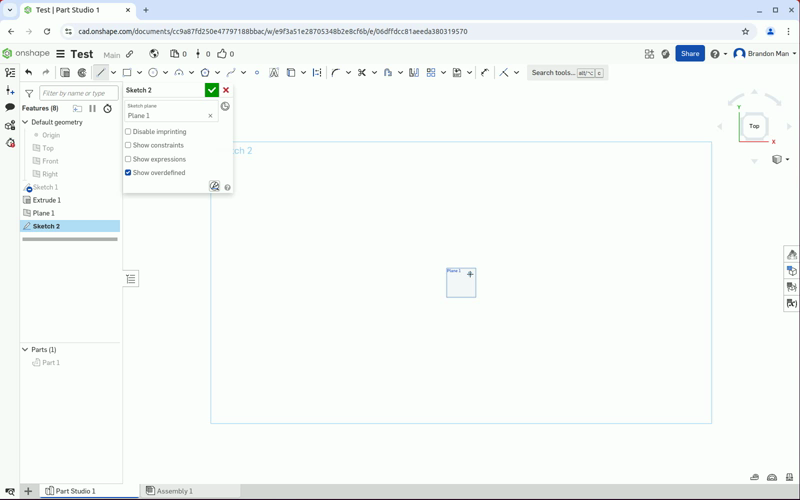
mouse_move(565, 273)
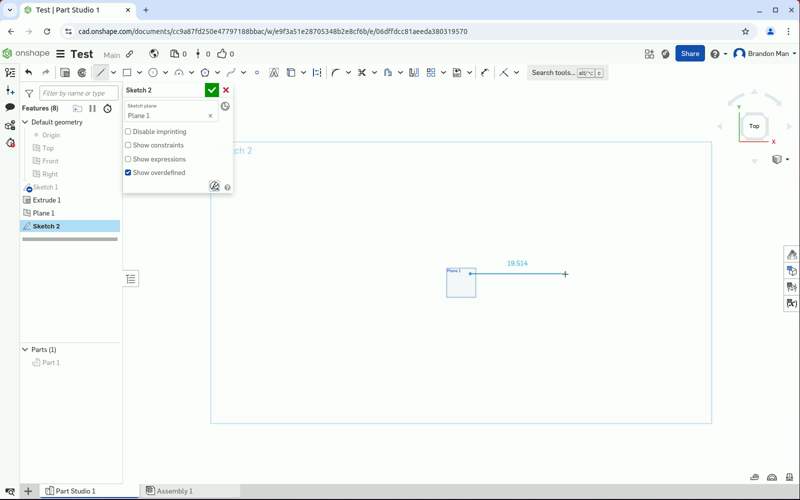
click(565, 273)
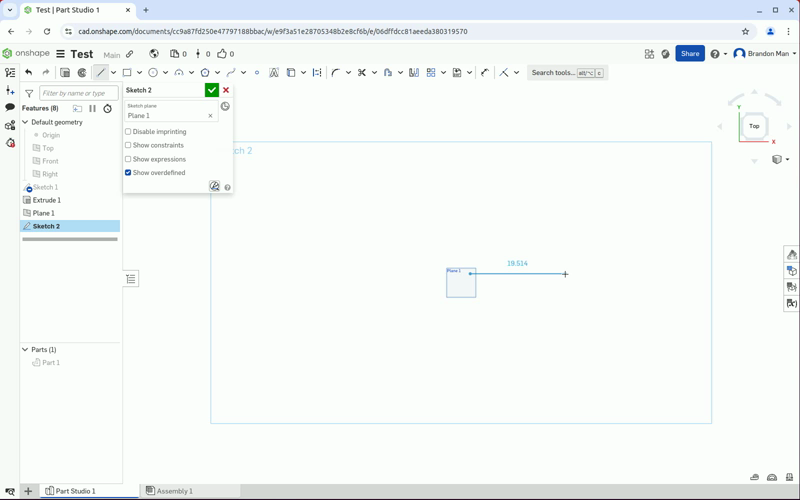
key_up(shift)
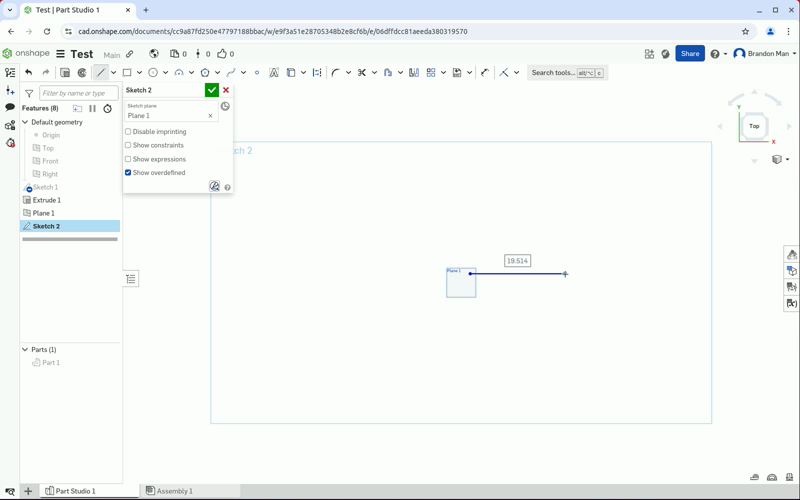
key_down(shift)
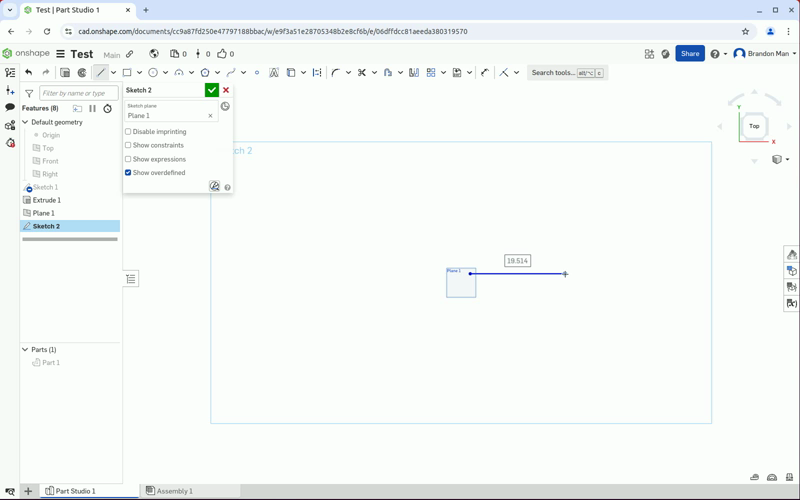
mouse_move(565, 178)
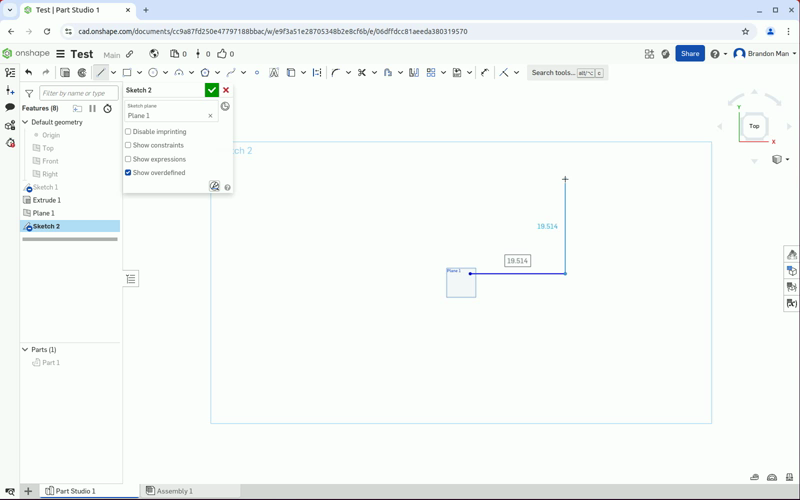
click(565, 178)
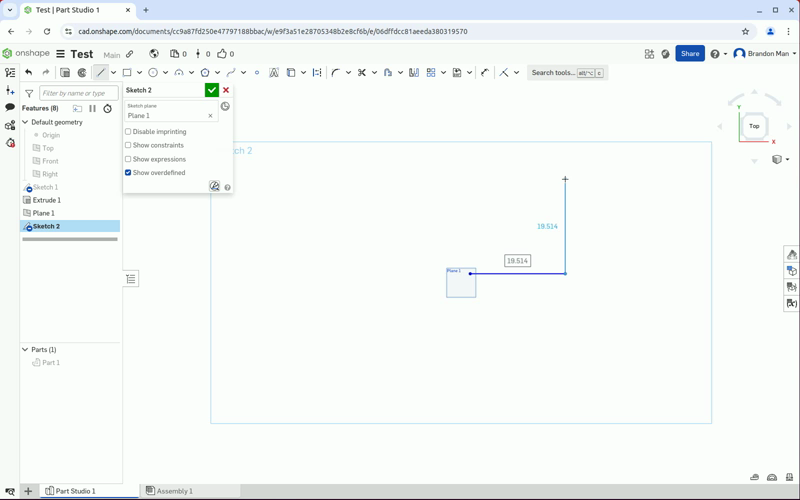
key_up(shift)
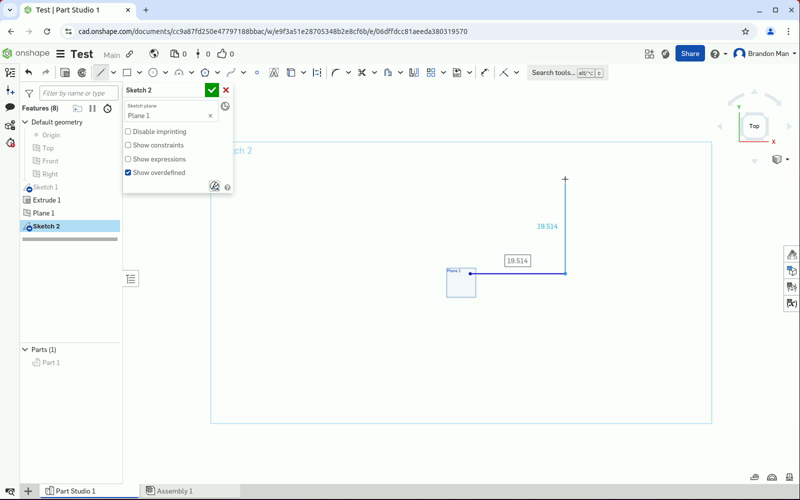
key_down(shift)
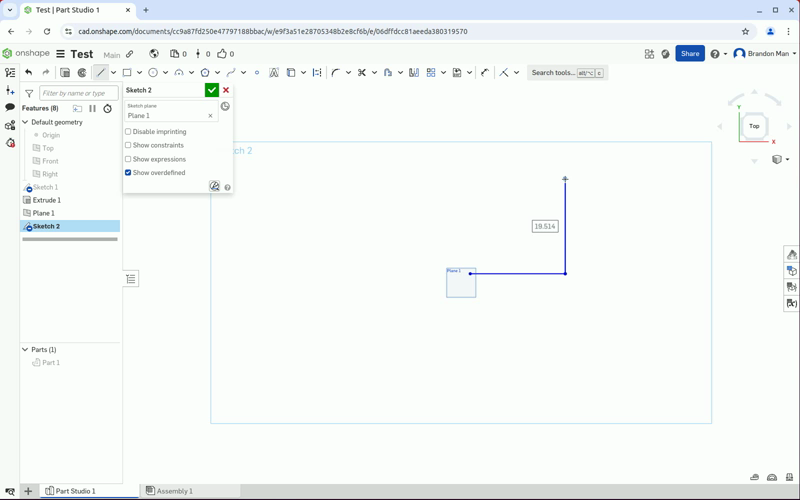
mouse_move(470, 178)
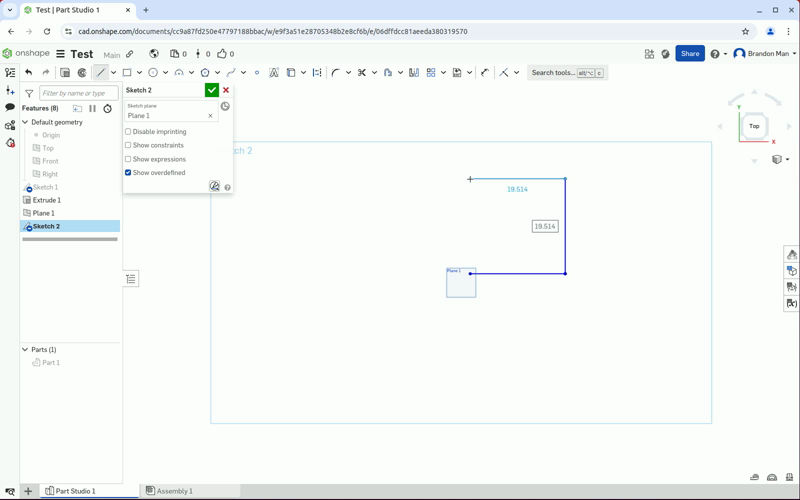
click(470, 178)
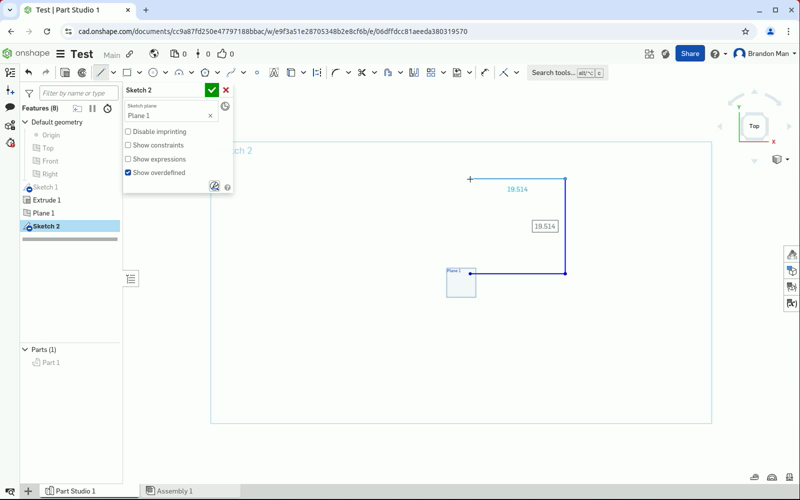
key_up(shift)
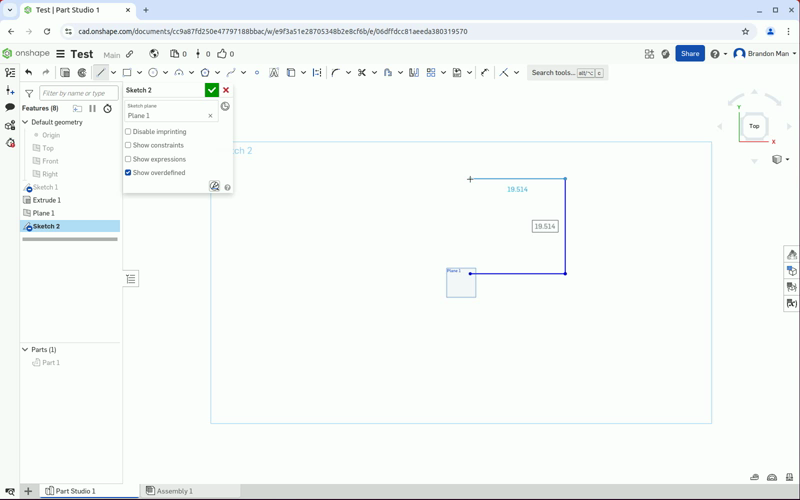
key_down(shift)
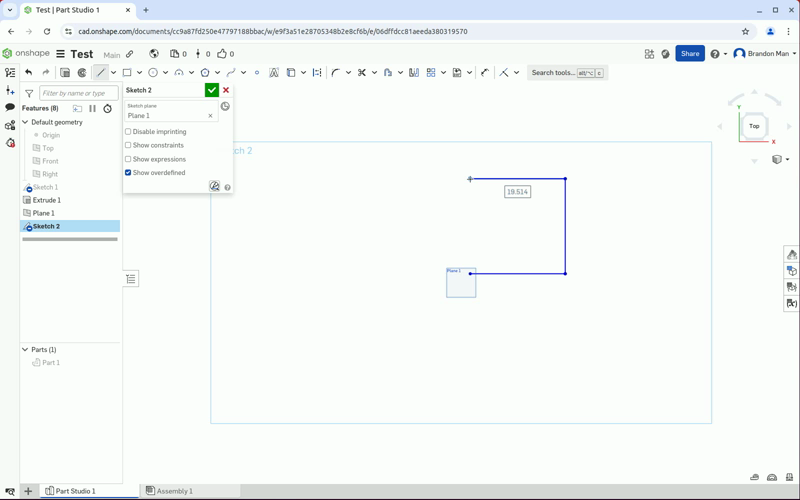
mouse_move(470, 273)
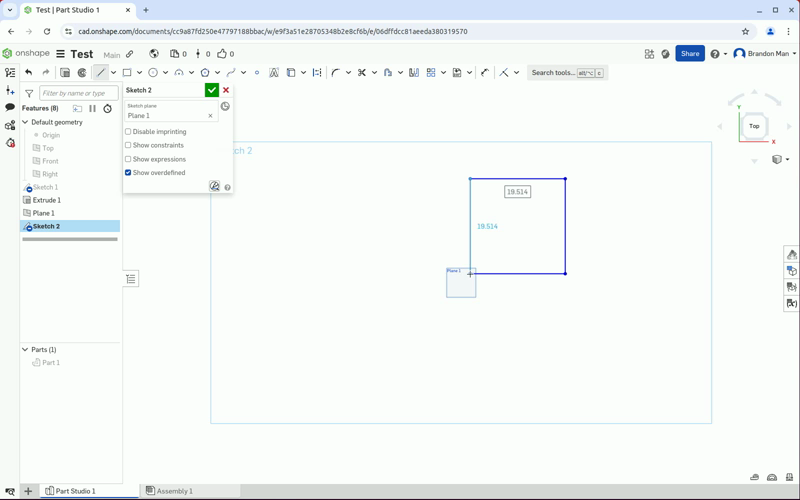
key_up(shift)
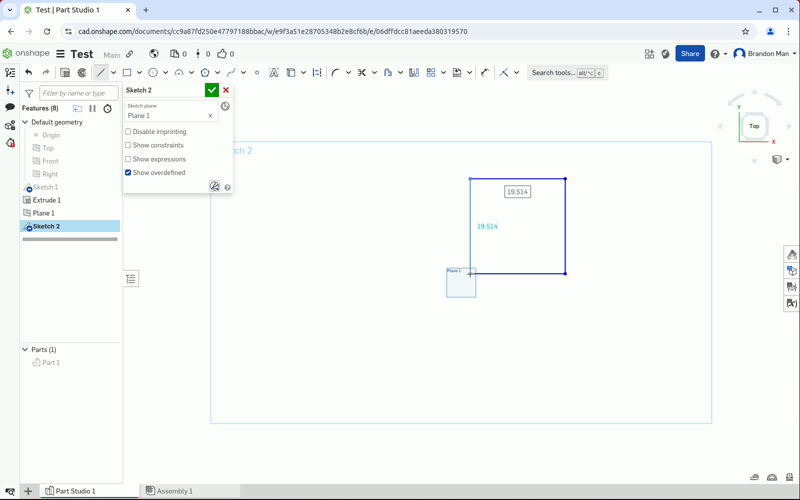
click(470, 273)
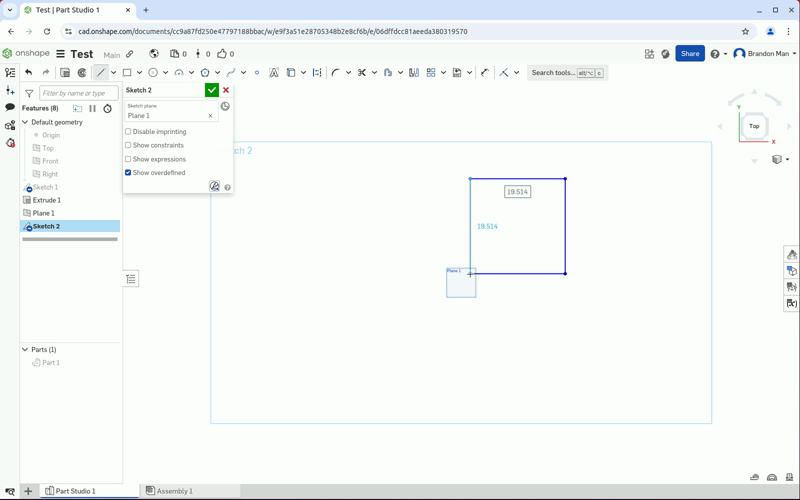
key(esc)
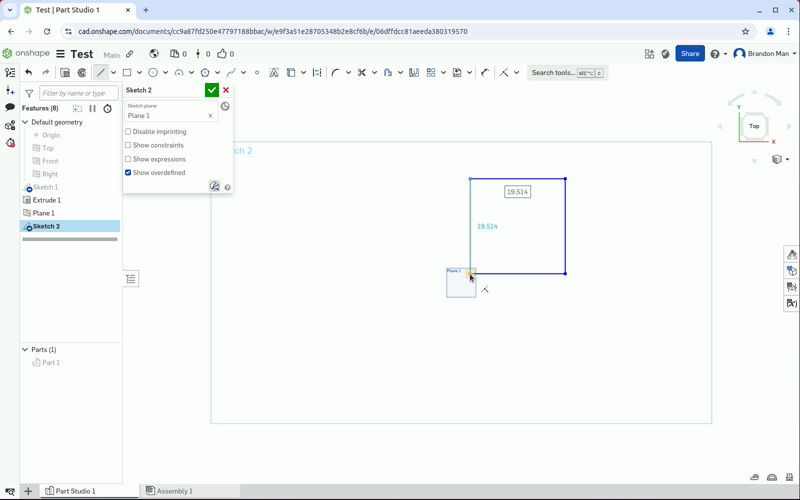
mouse_move(553, 264)
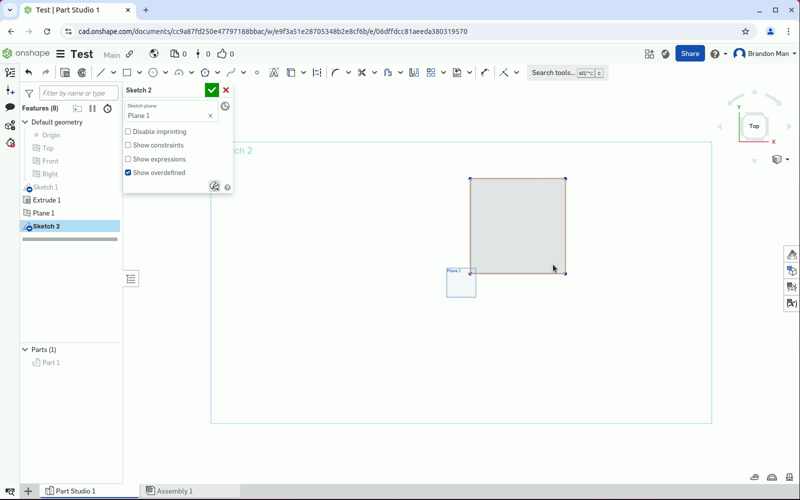
click(553, 264)
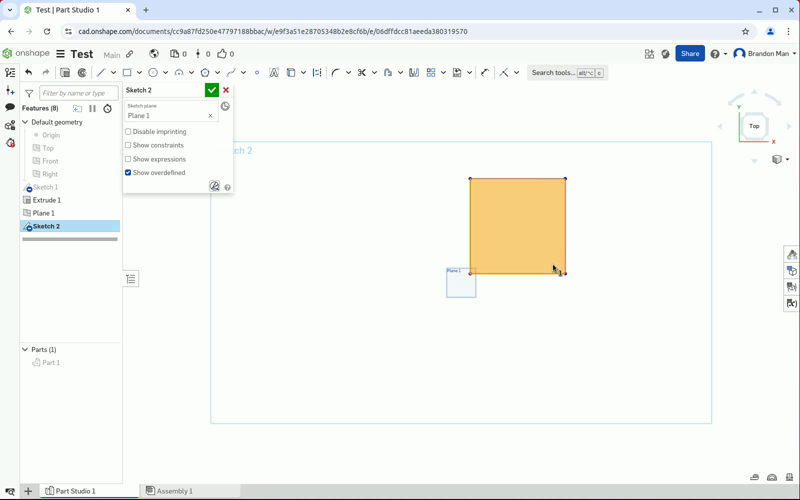
mouse_move(73, 352)
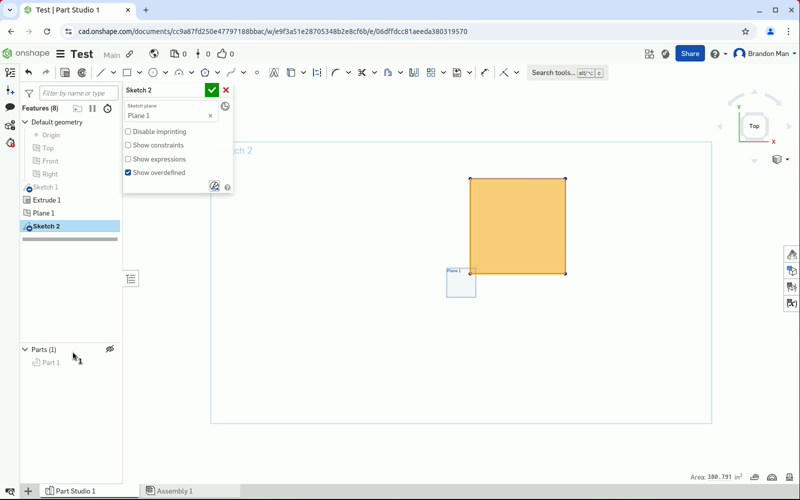
key(shift+y)
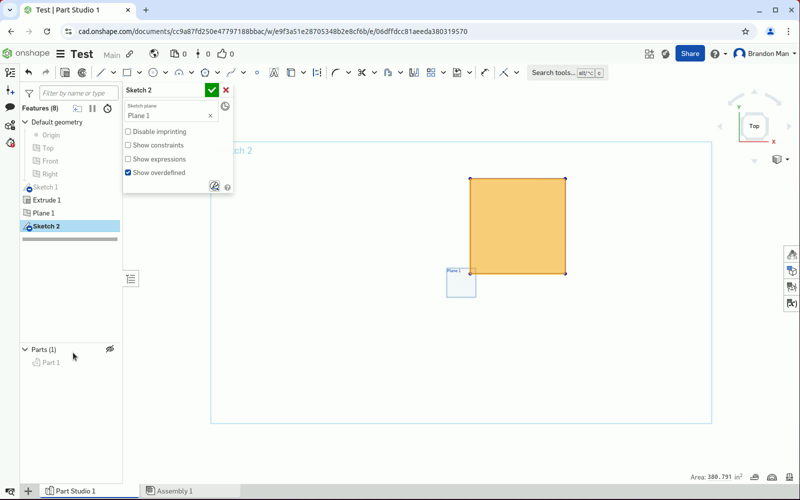
key(shift+e)
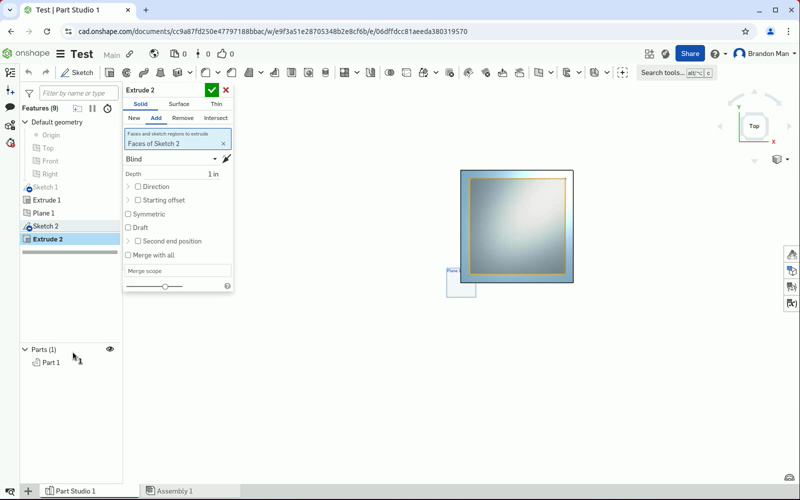
mouse_move(143, 106)
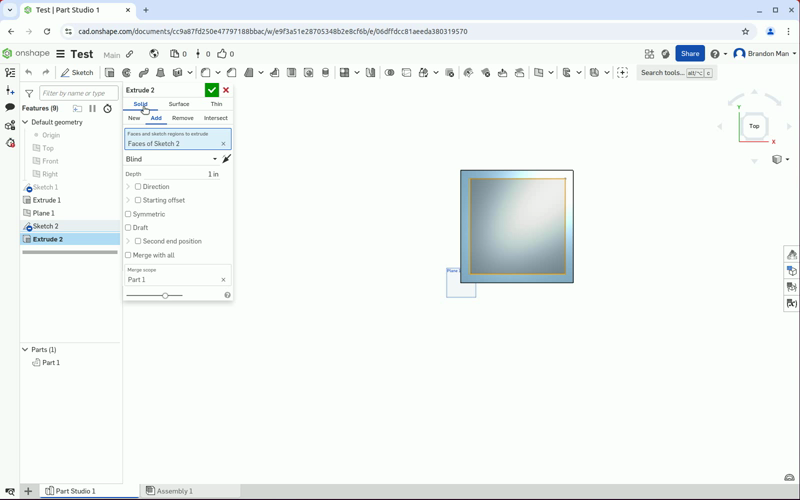
click(143, 106)
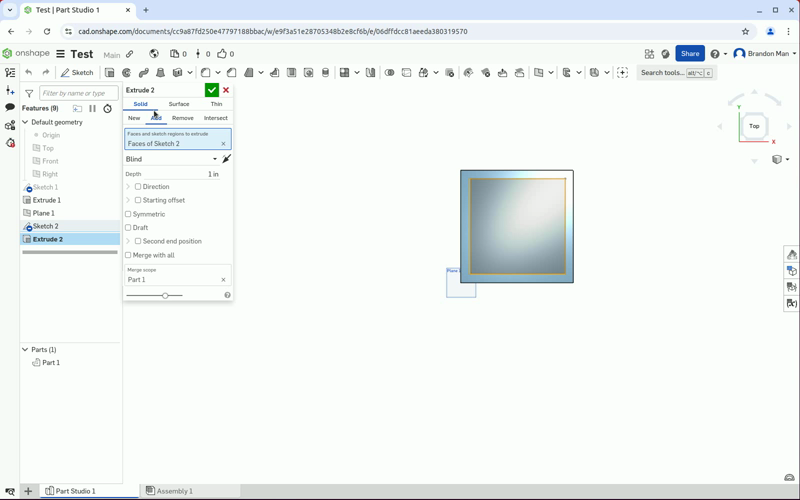
mouse_move(186, 120)
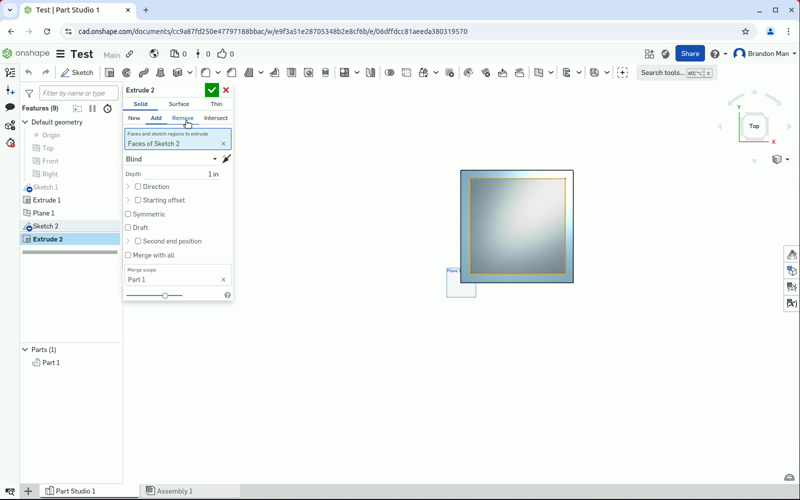
click(186, 120)
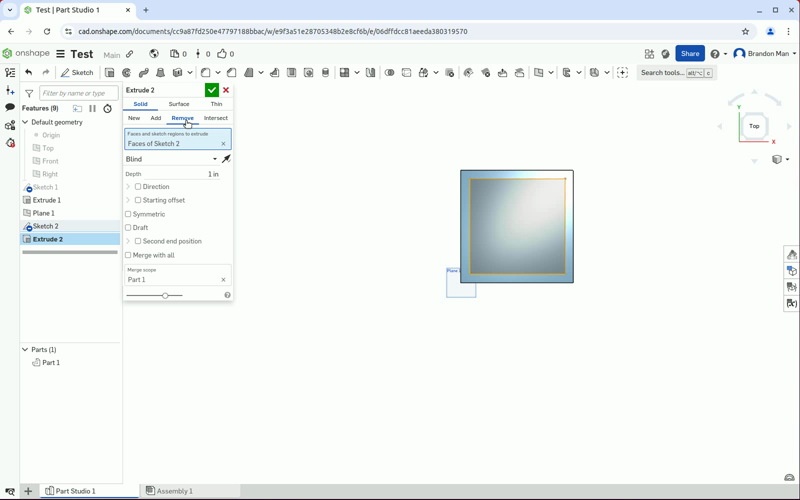
key(tab, 4)
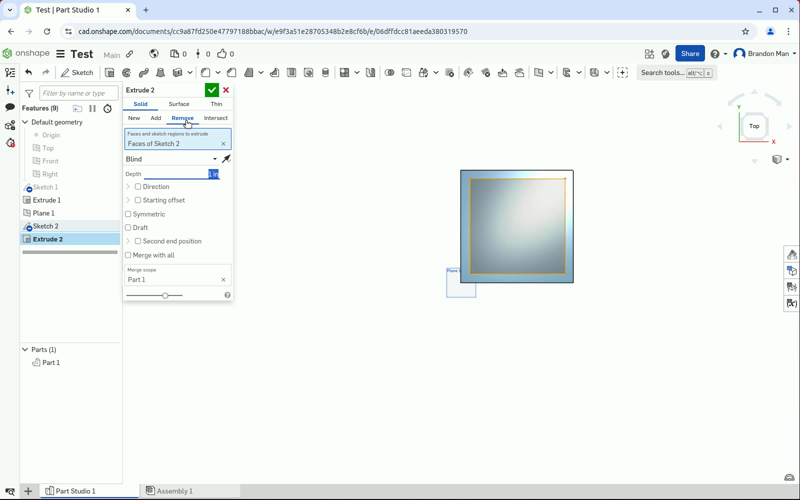
text(4.814)
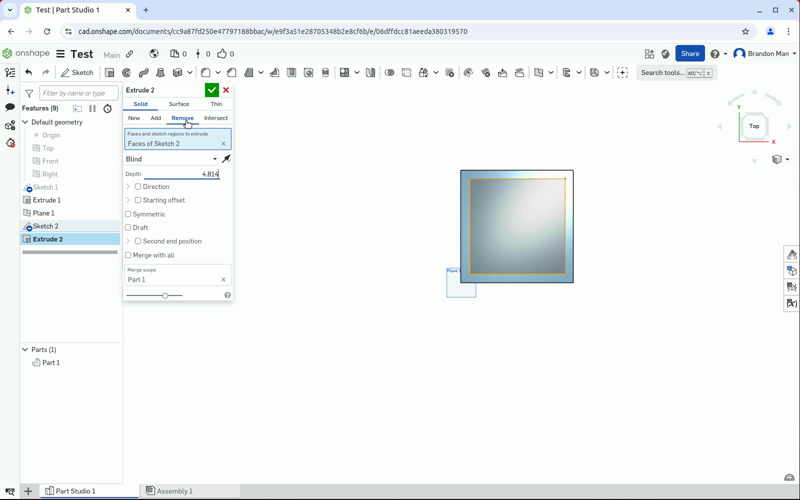
key(tab, 6)
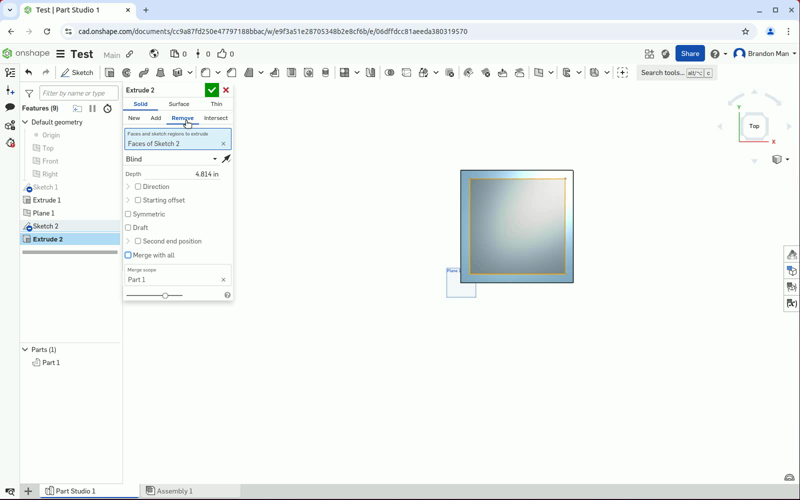
key(space)
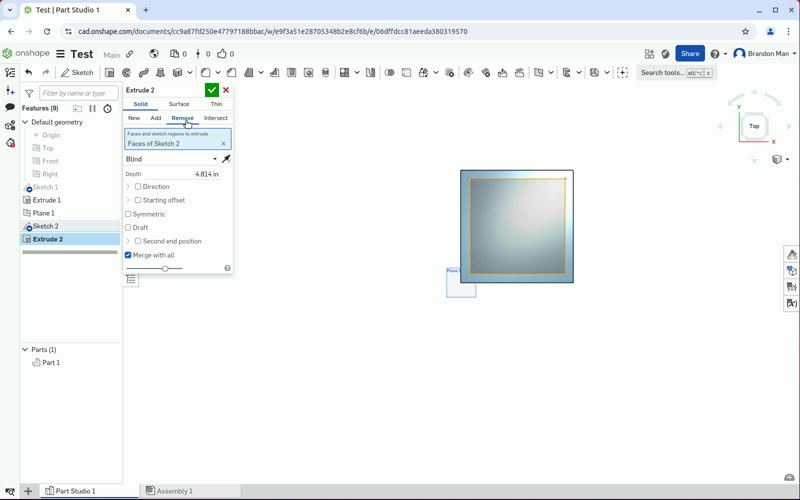
key(enter)
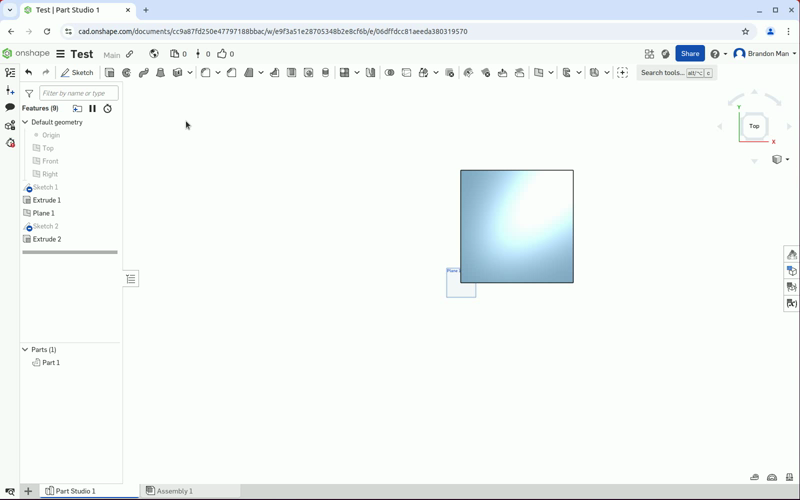
key(shift+h)
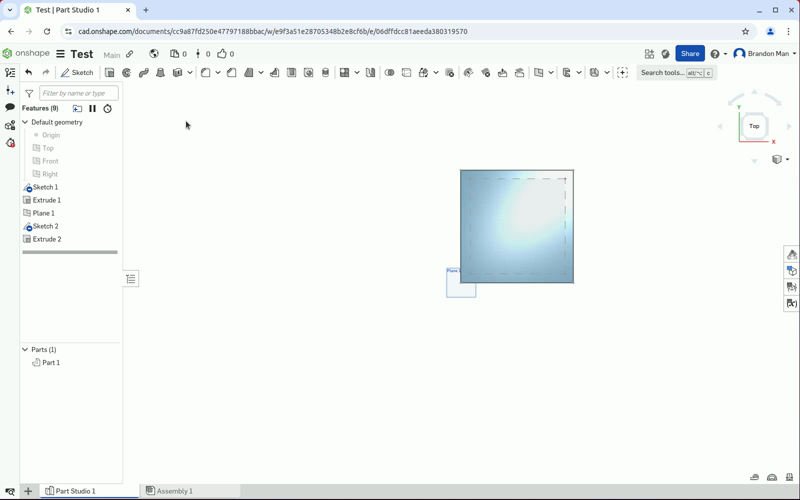
key(shift+h)
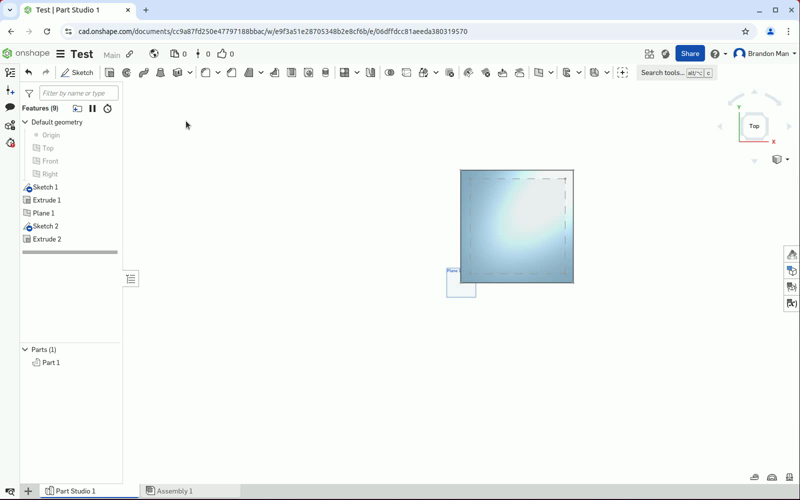
key(shift+7)
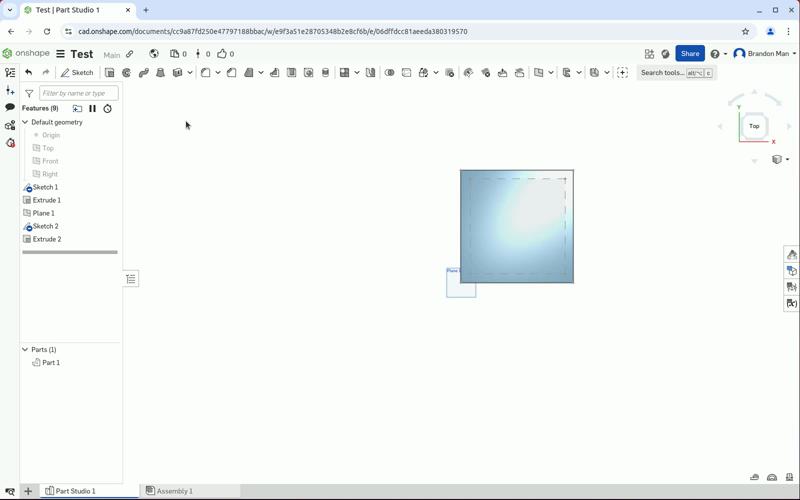
key(up, 3)
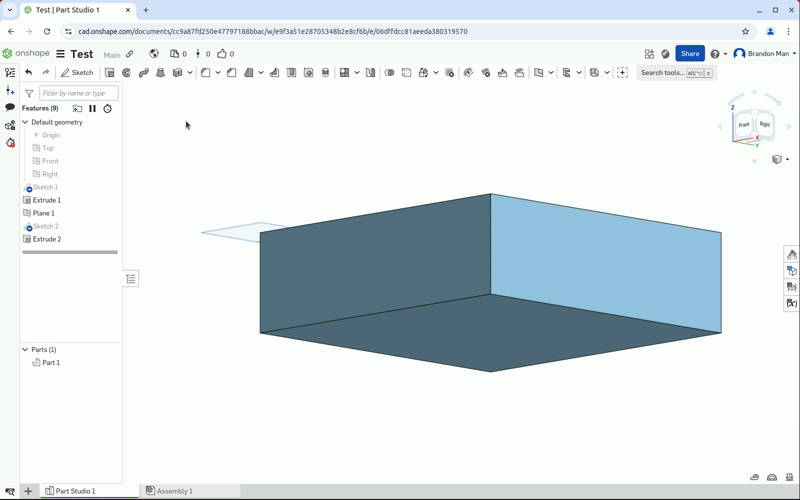
key(left, 3)
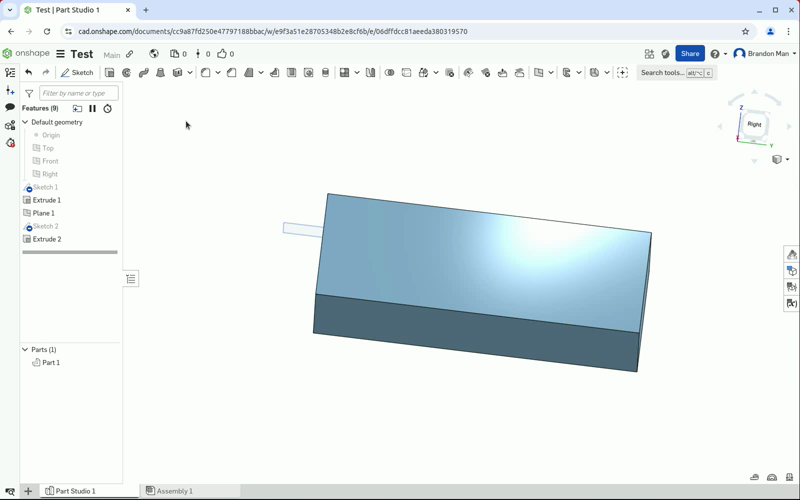
key(right, 3)
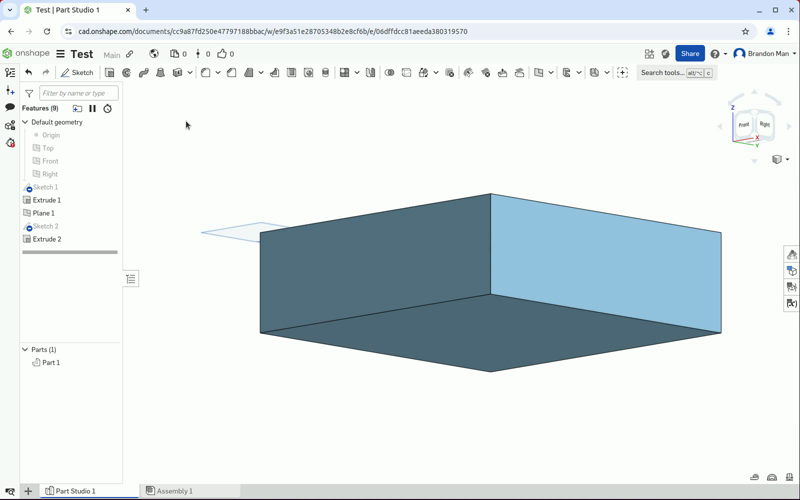
key(down, 3)
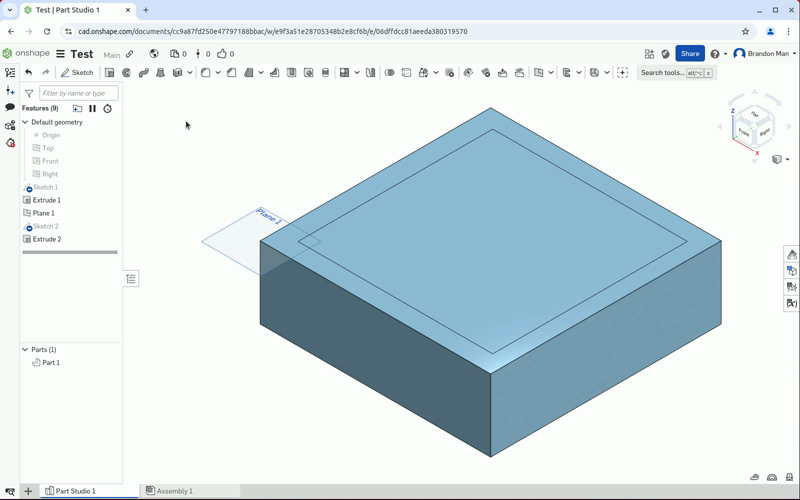
mouse_move(73, 189)
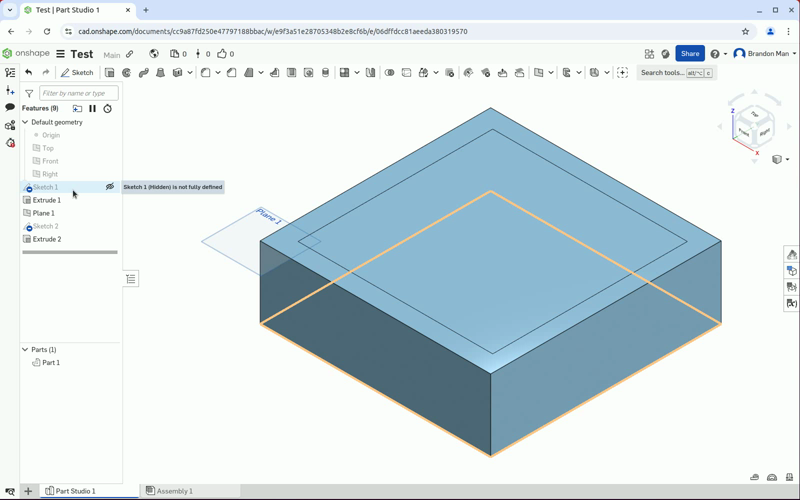
click(73, 189)